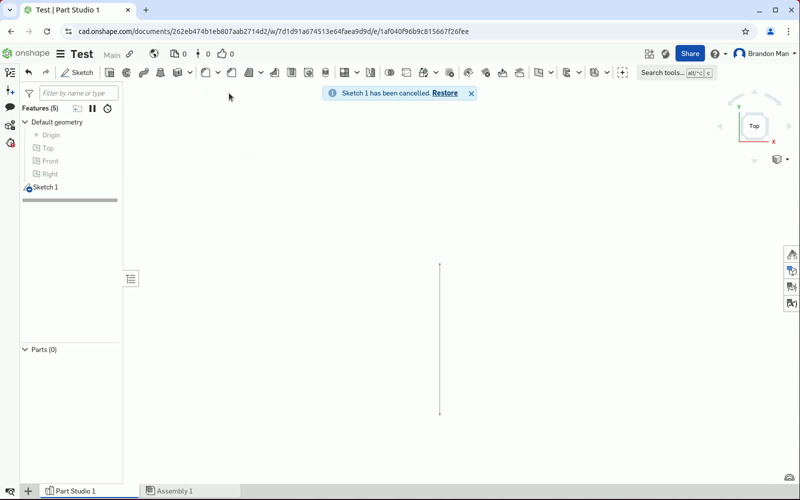
key(shift+h)
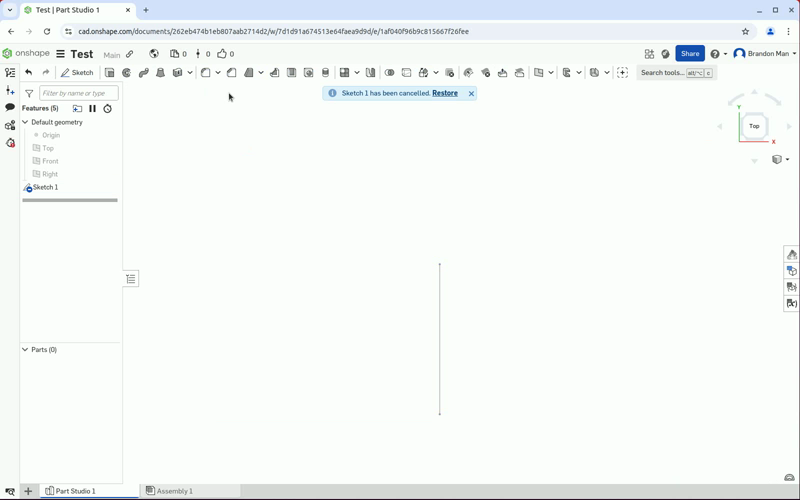
key(shift+s)
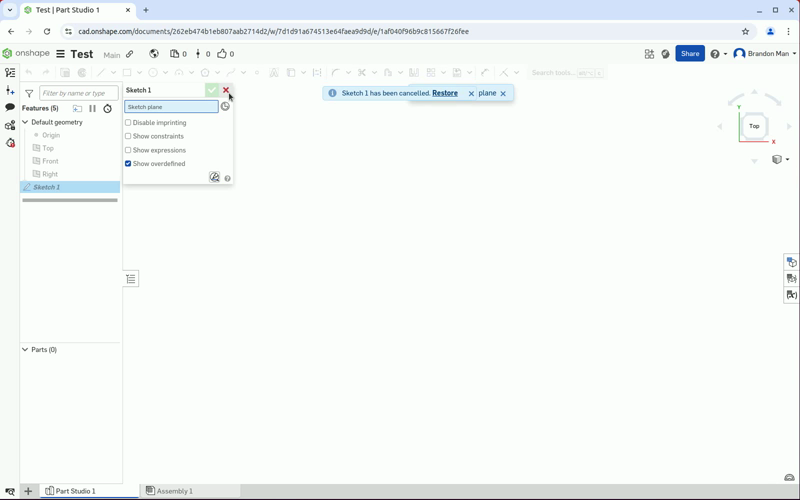
mouse_move(73, 150)
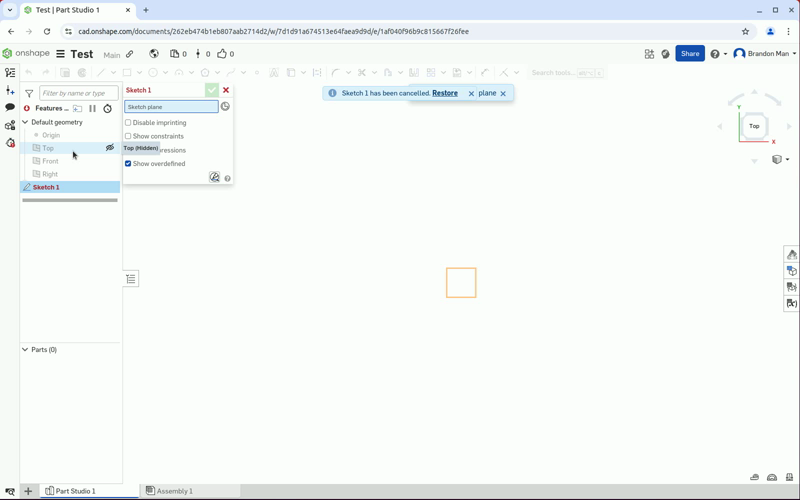
click(73, 150)
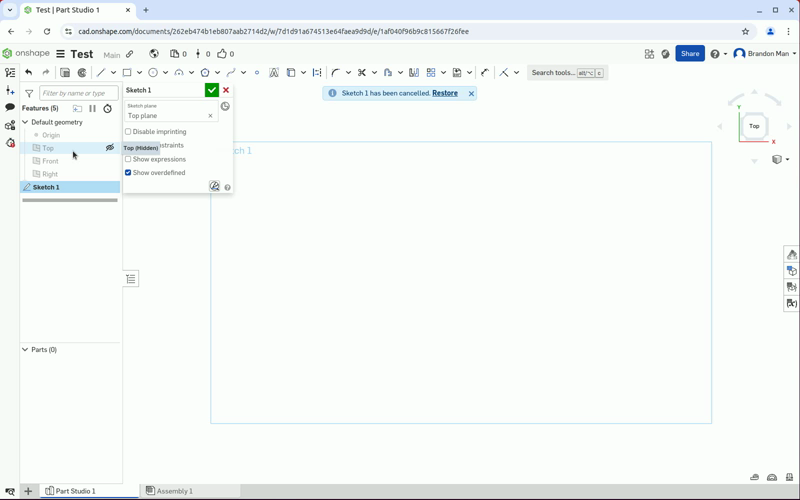
mouse_move(73, 352)
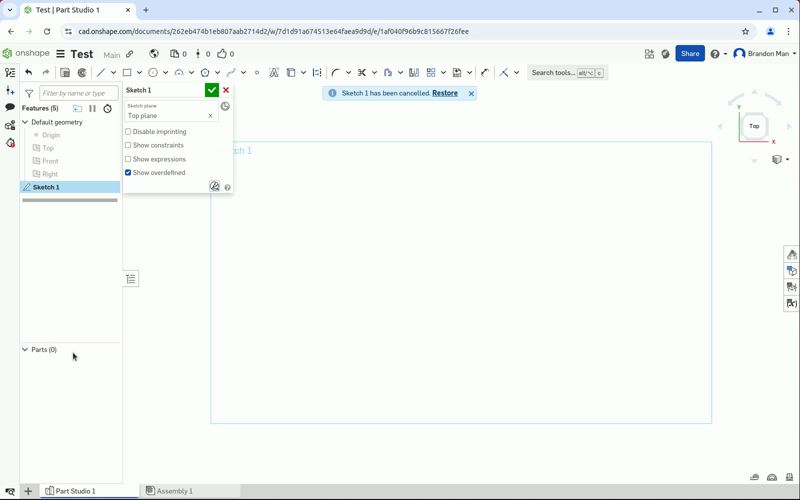
key(y)
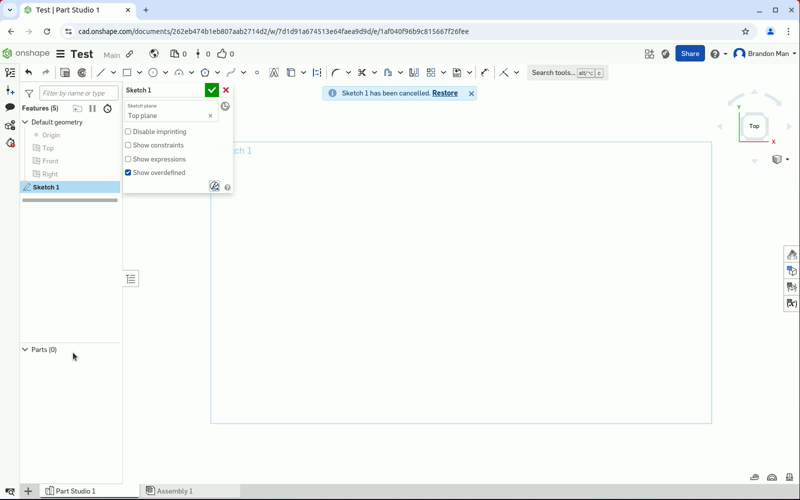
key(c)
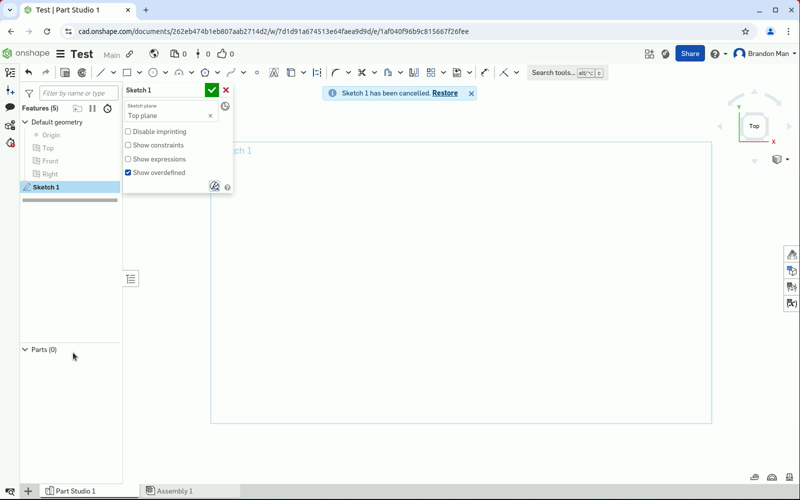
key_down(shift)
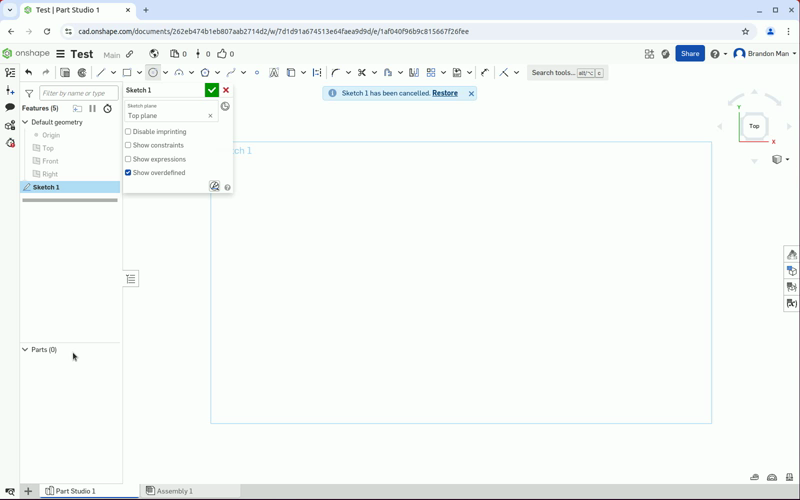
mouse_move(461, 282)
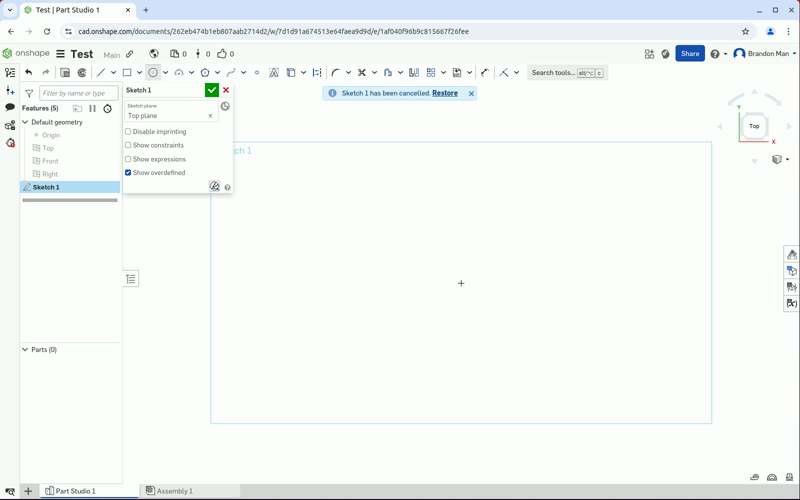
click(461, 282)
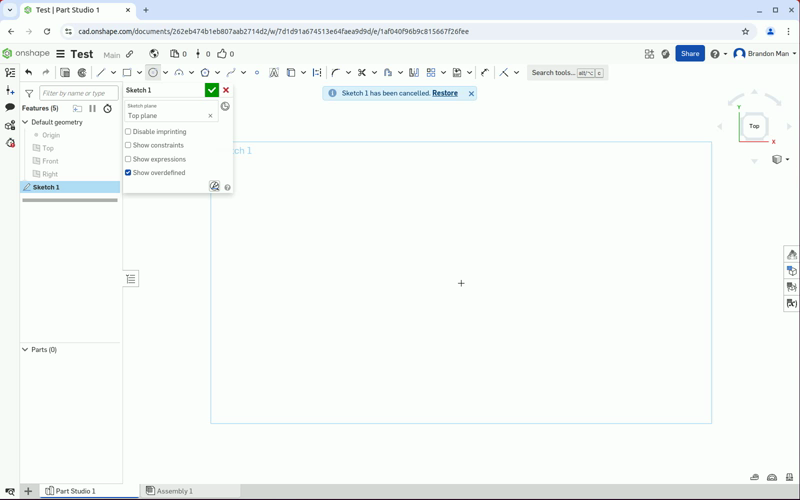
key_up(shift)
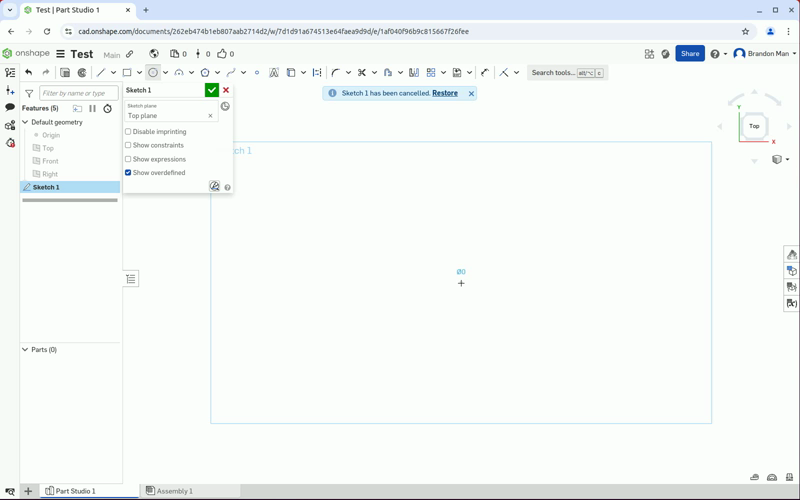
mouse_move(468, 282)
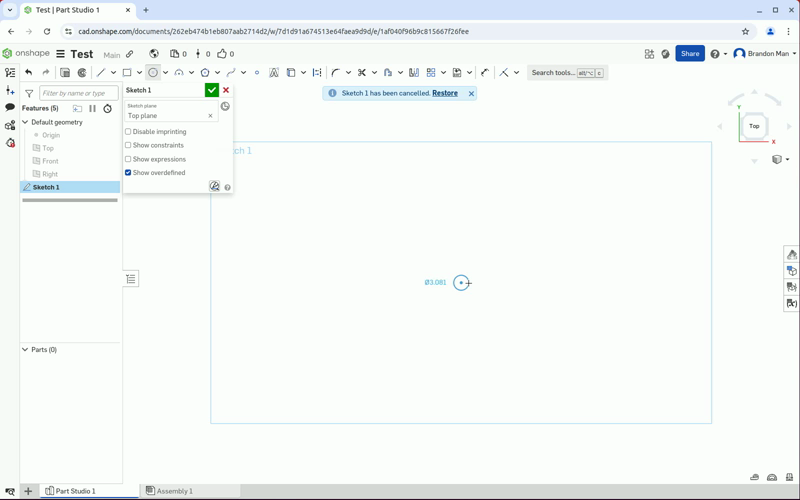
click(468, 282)
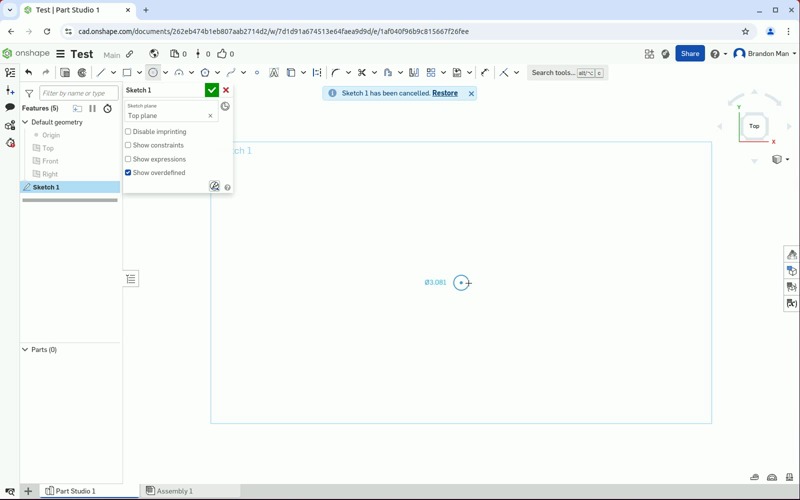
key(esc)
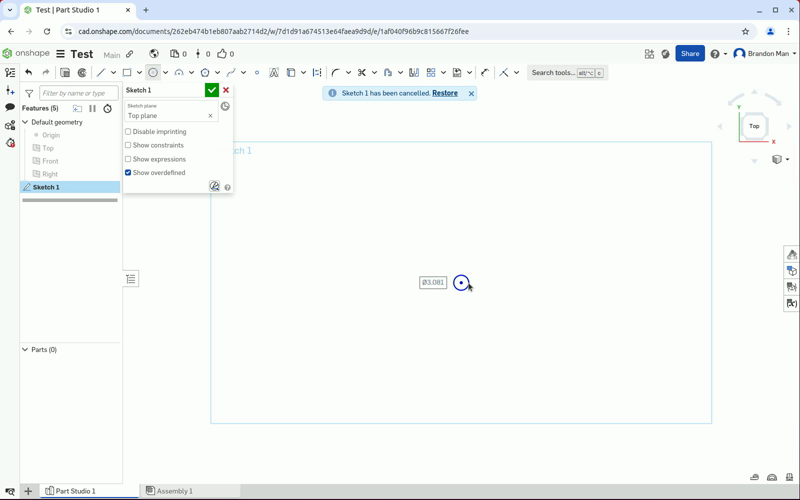
mouse_move(458, 277)
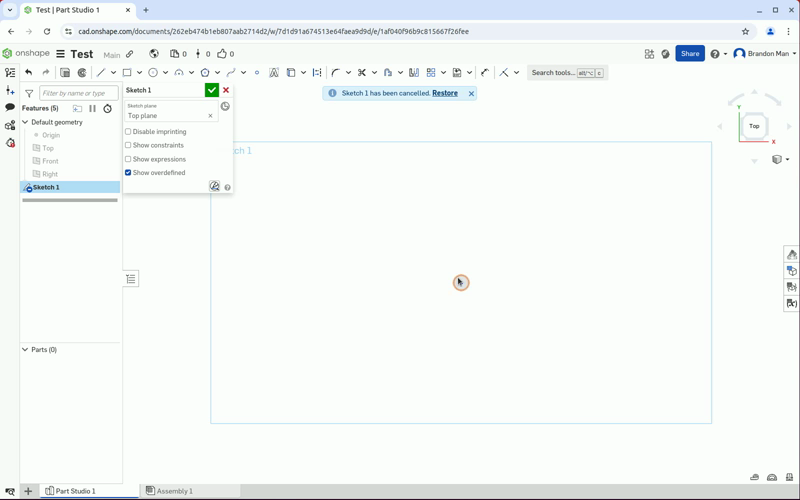
scroll(6)
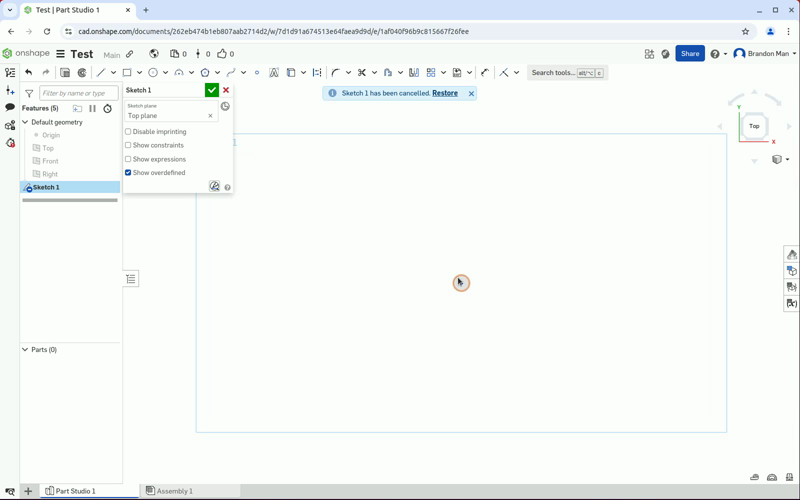
scroll(6)
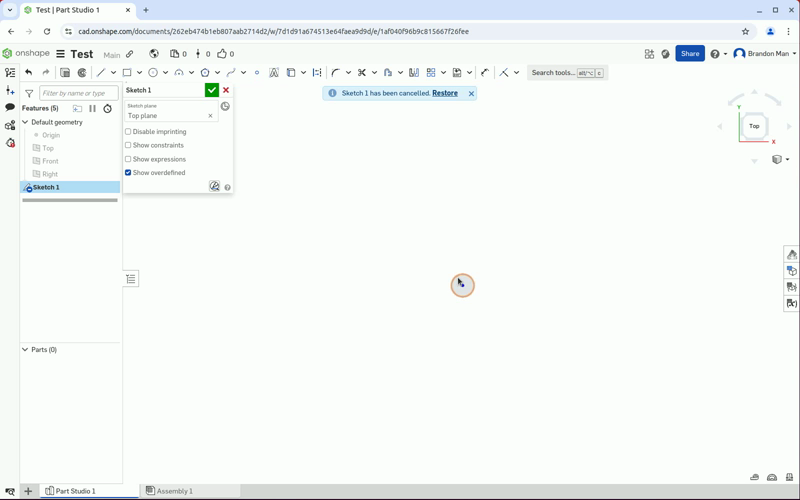
scroll(6)
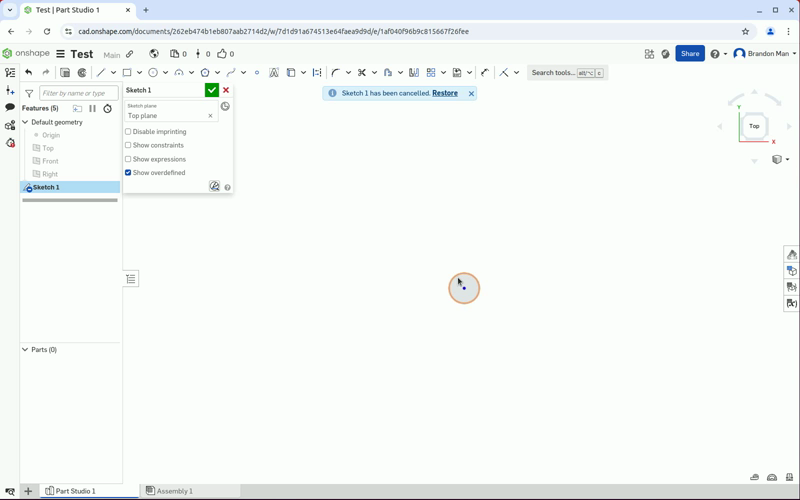
scroll(6)
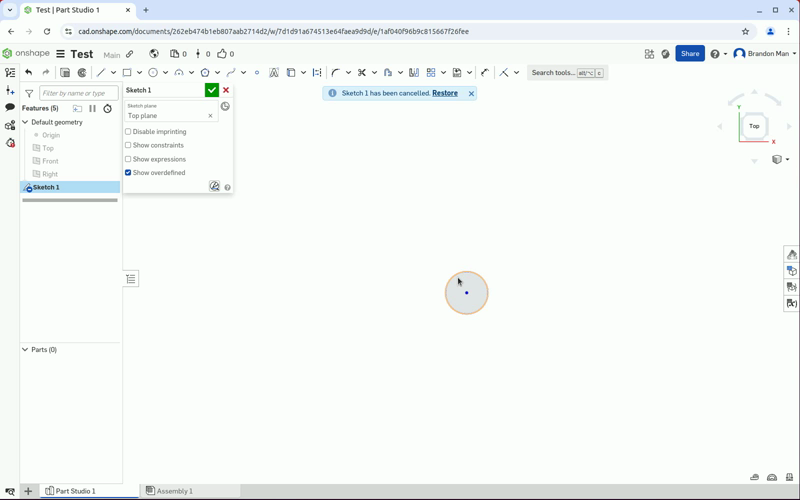
scroll(6)
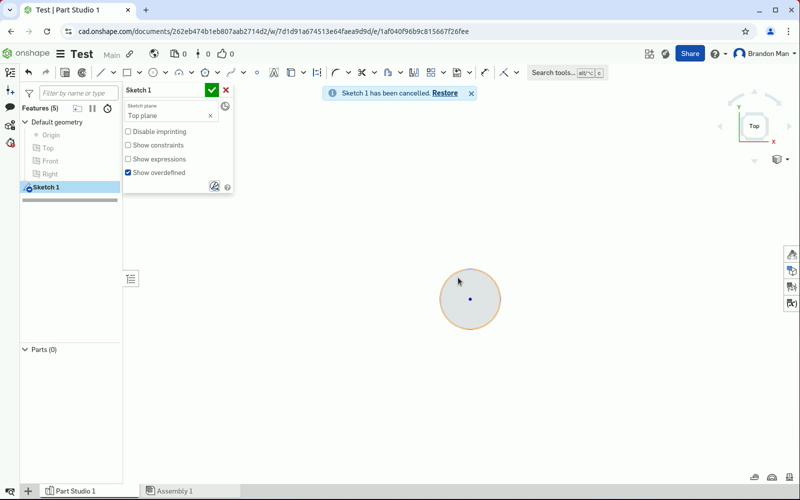
scroll(6)
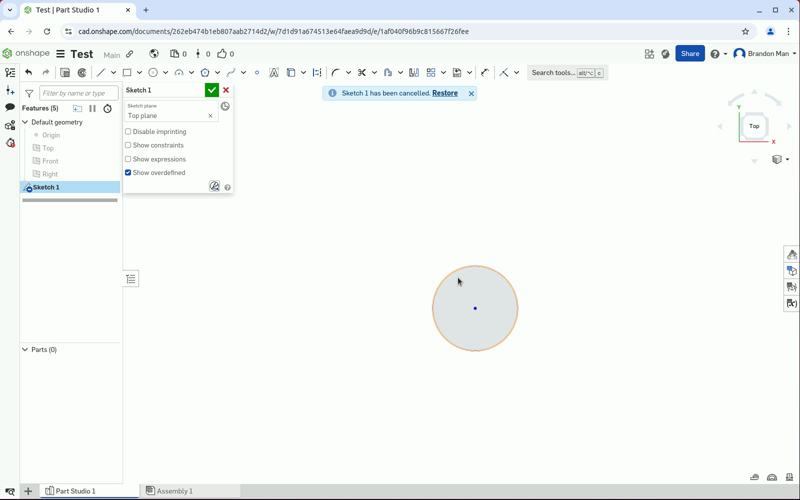
scroll(6)
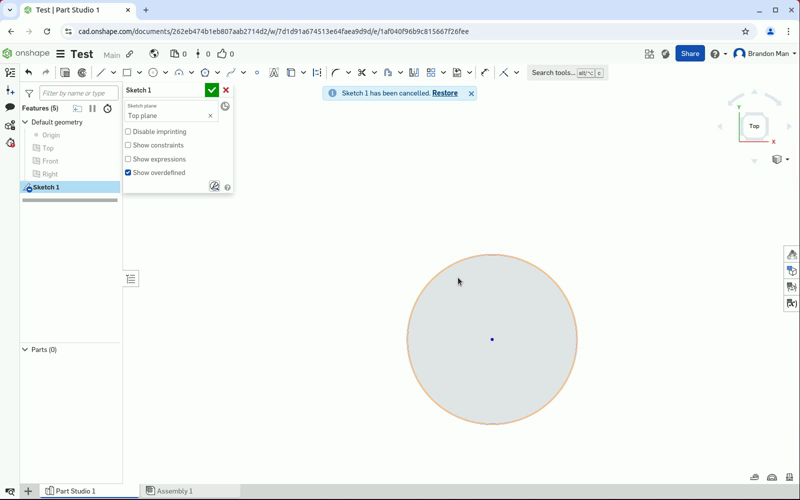
click(458, 277)
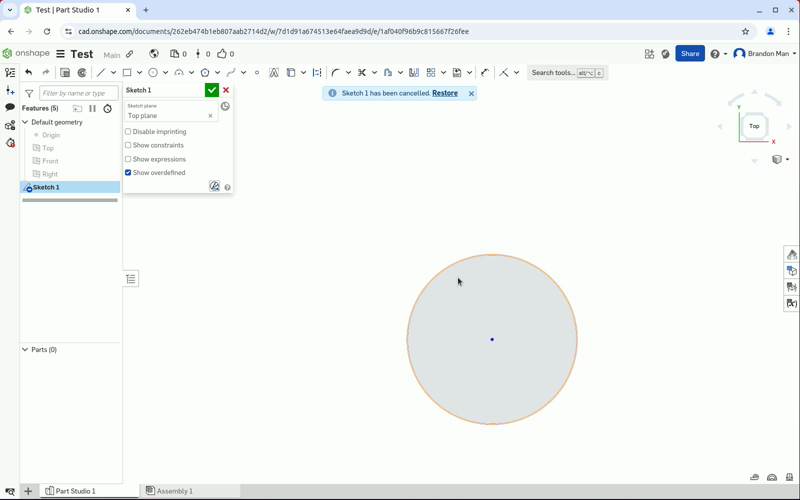
scroll(-6)
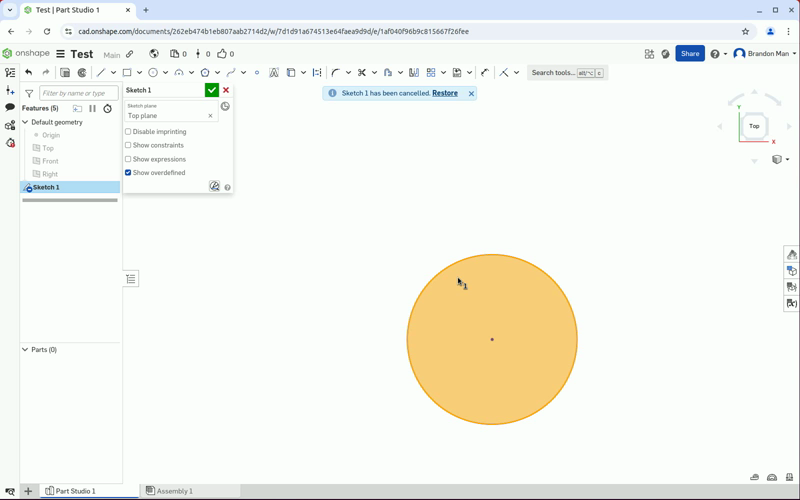
scroll(-6)
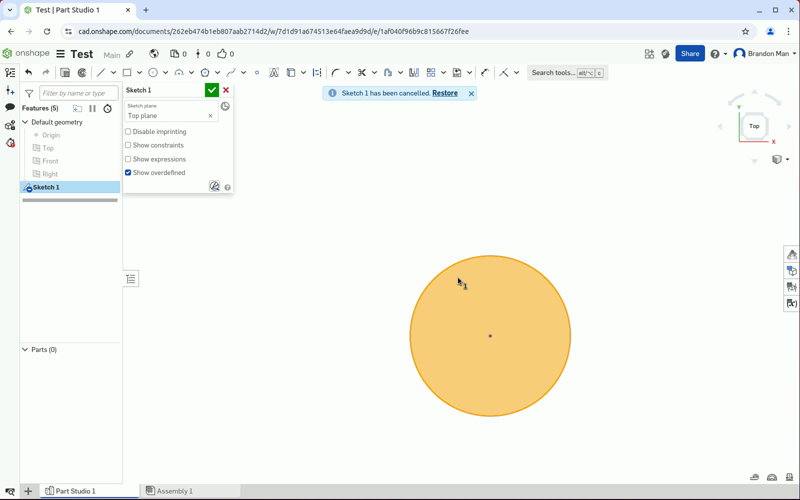
scroll(-6)
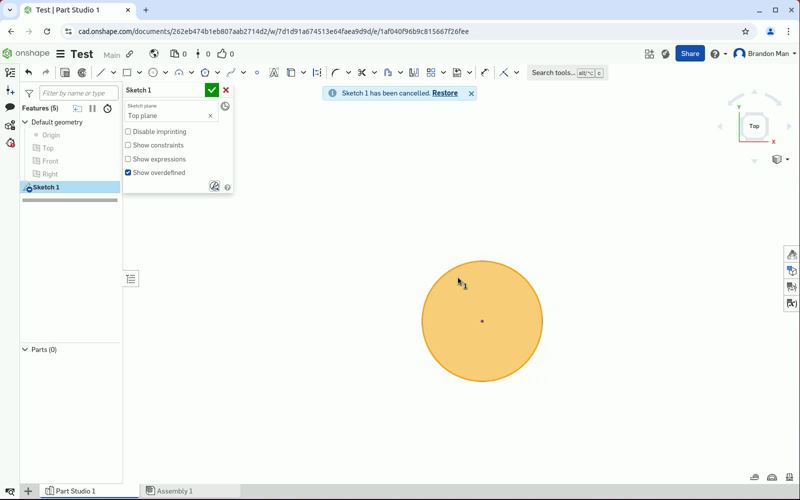
scroll(-6)
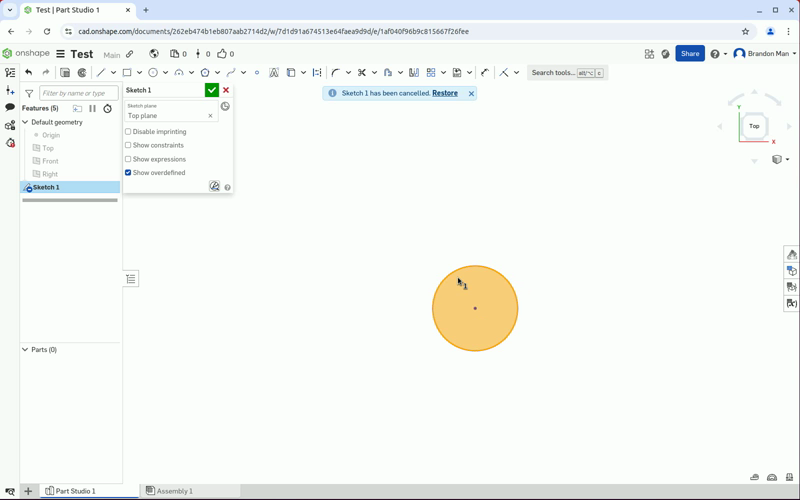
scroll(-6)
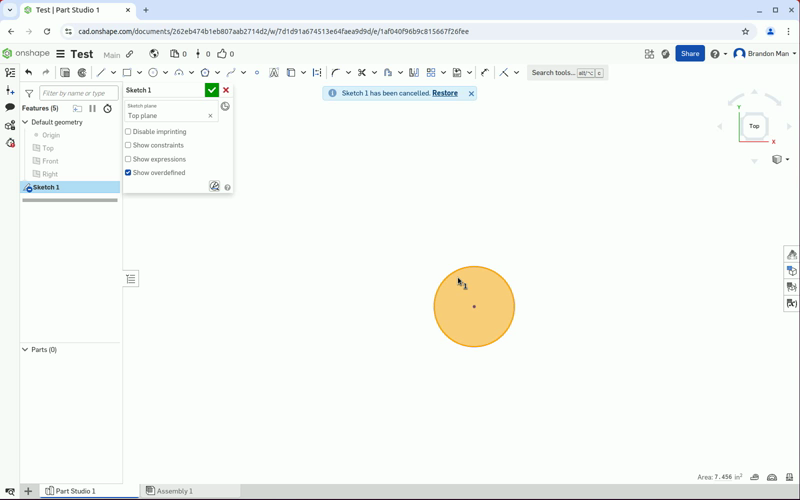
scroll(-6)
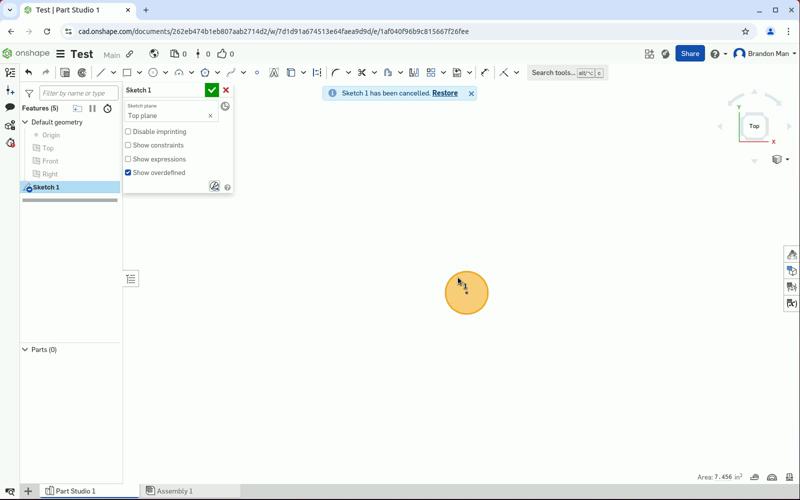
scroll(-6)
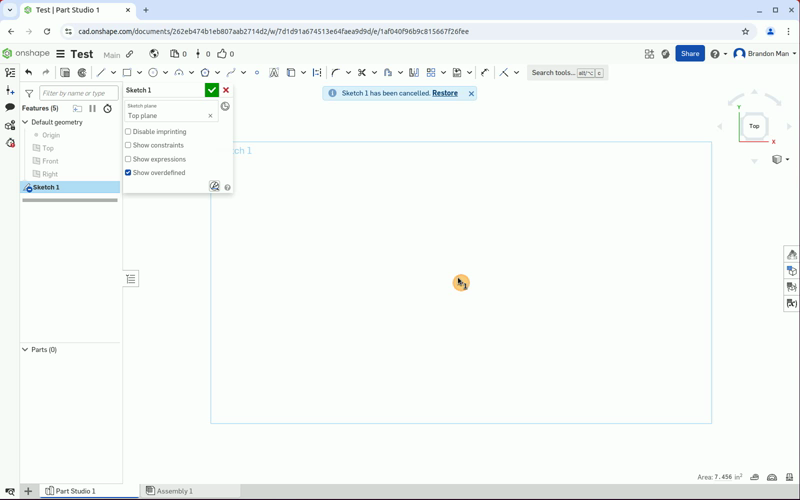
mouse_move(73, 352)
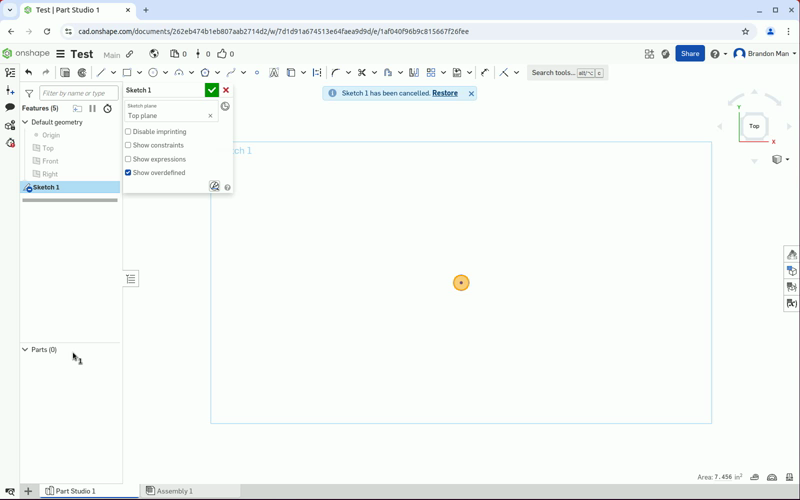
key(shift+y)
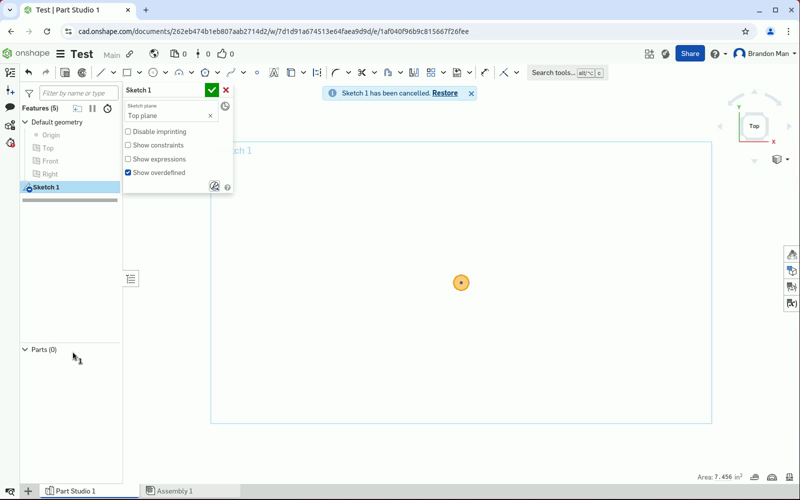
key(shift+e)
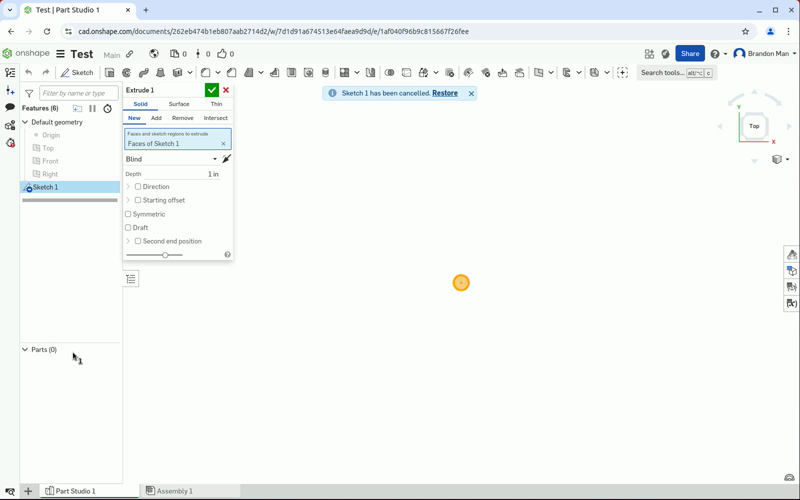
mouse_move(143, 106)
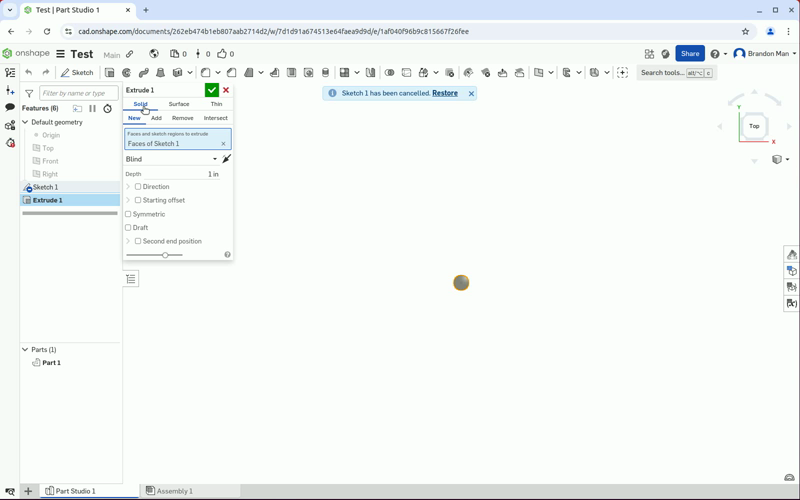
click(143, 106)
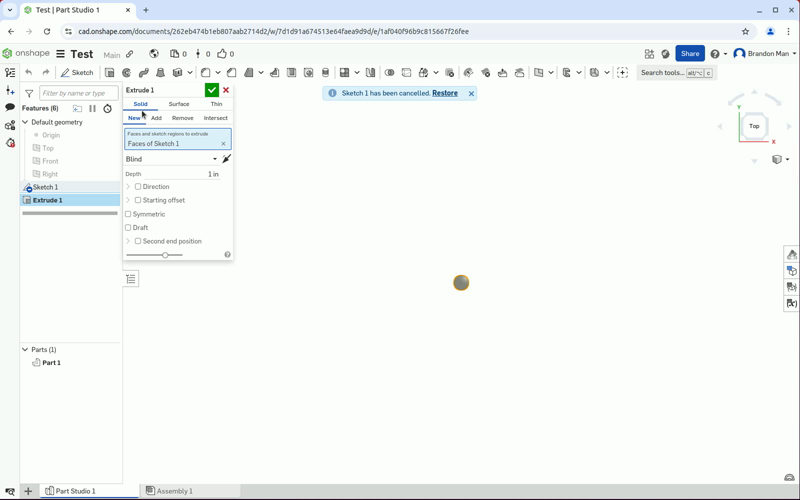
mouse_move(137, 120)
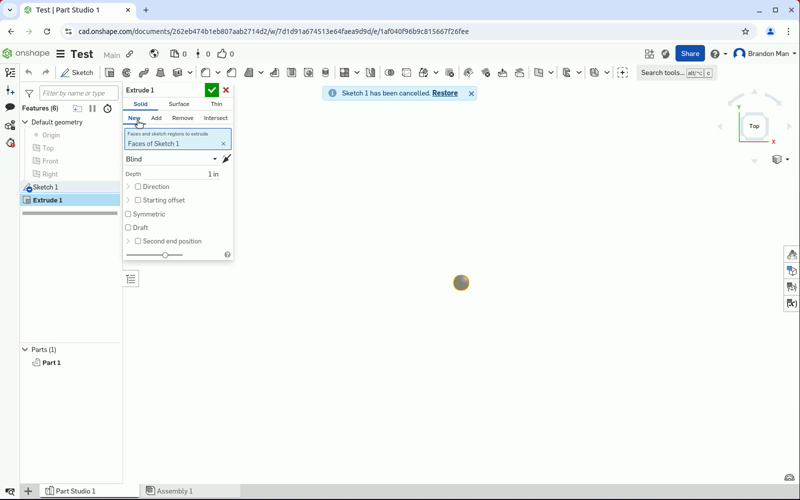
click(137, 120)
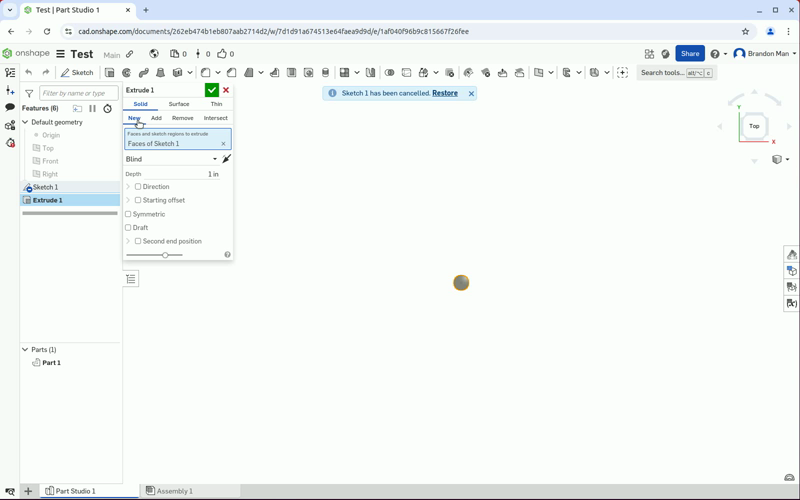
key(tab, 4)
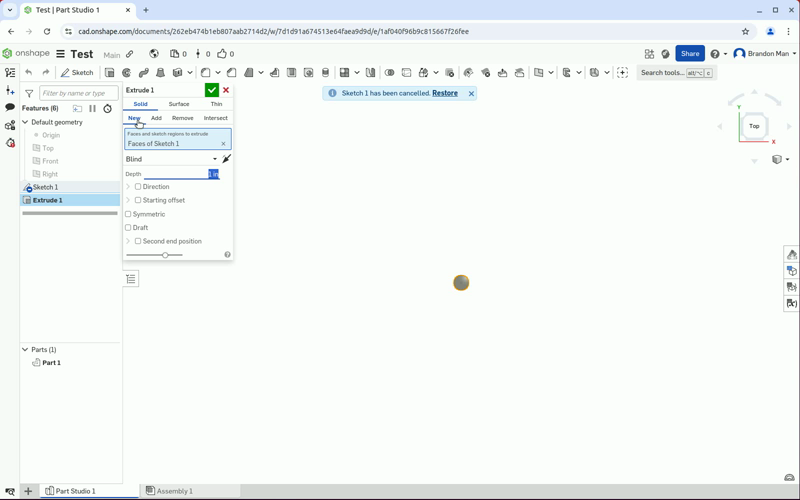
text(23.108)
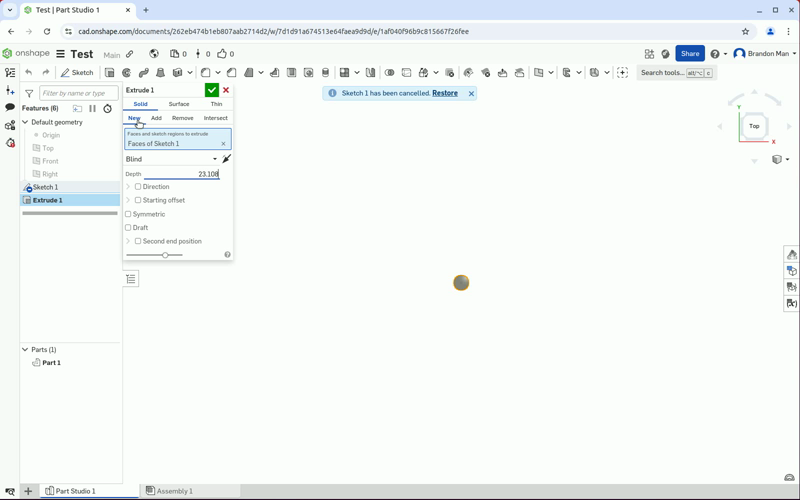
key(enter)
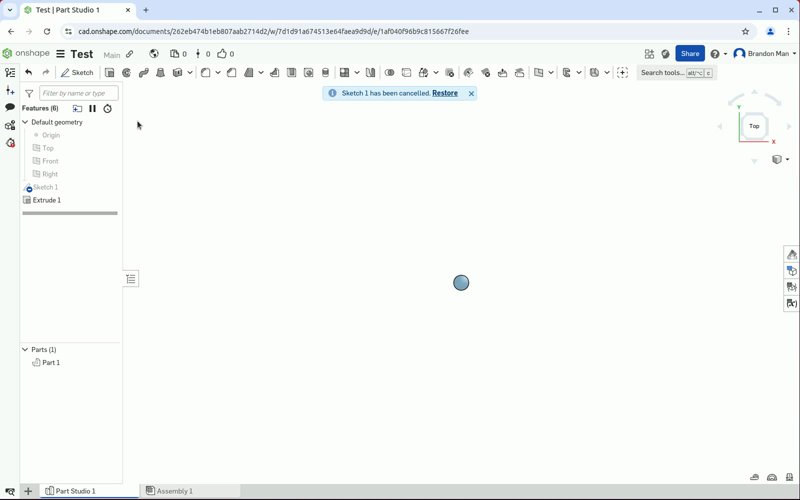
key(shift+h)
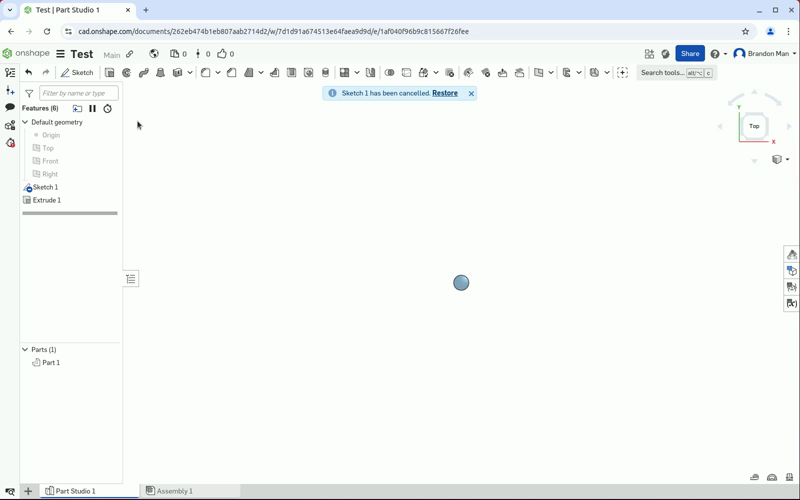
key(shift+h)
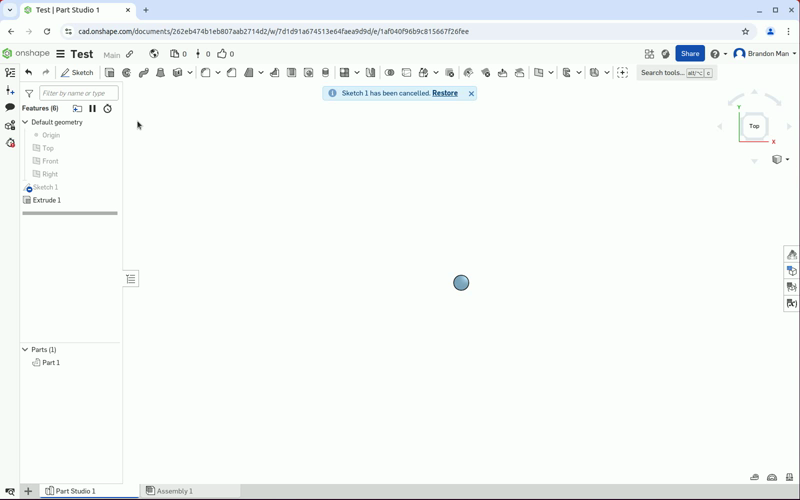
mouse_move(73, 189)
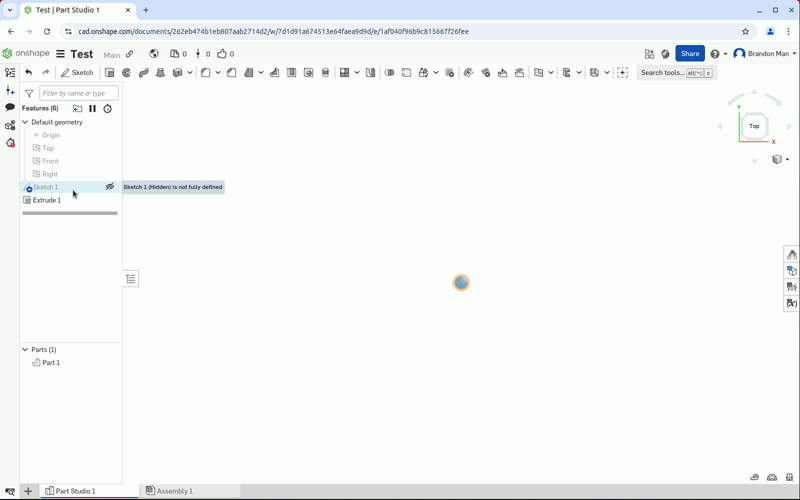
click(73, 189)
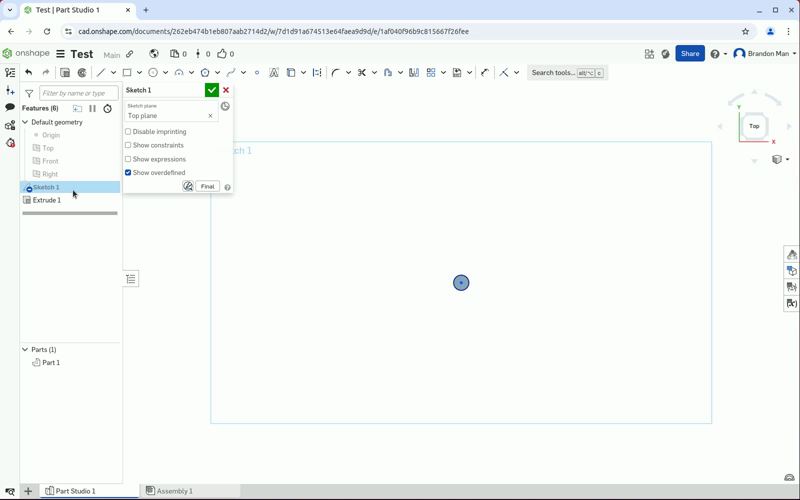
mouse_move(229, 92)
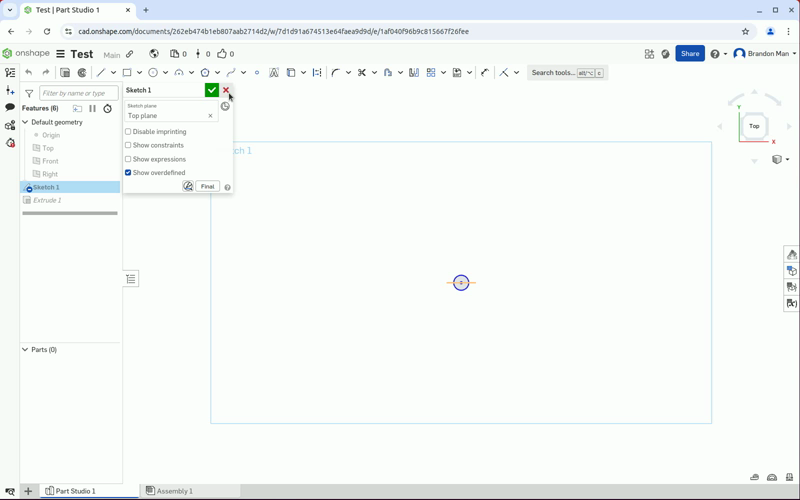
click(229, 92)
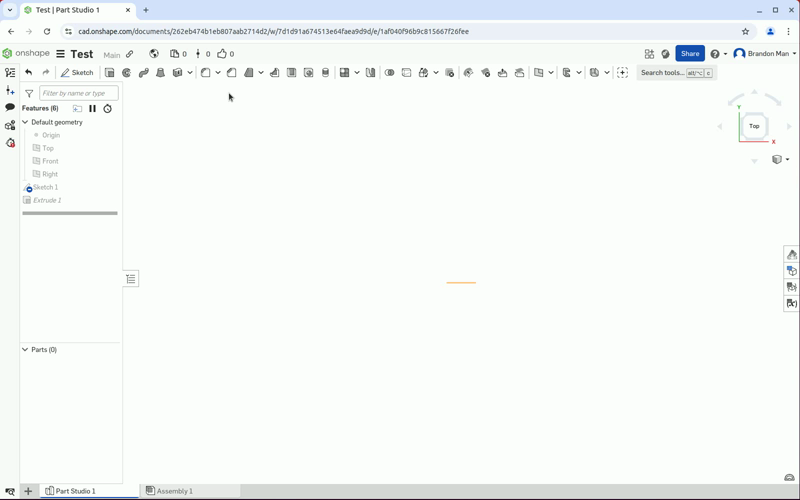
mouse_move(541, 75)
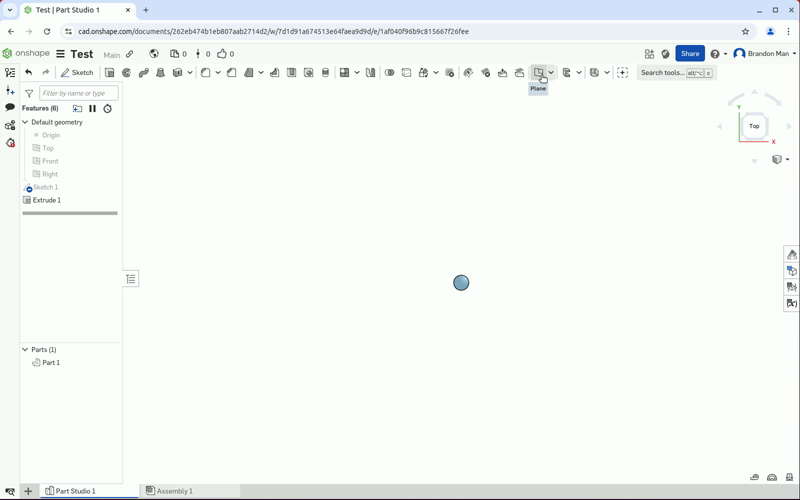
click(541, 75)
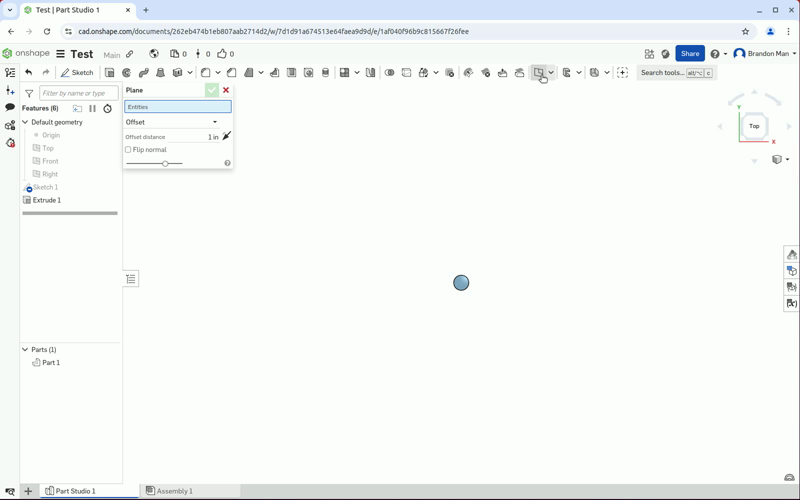
mouse_move(73, 150)
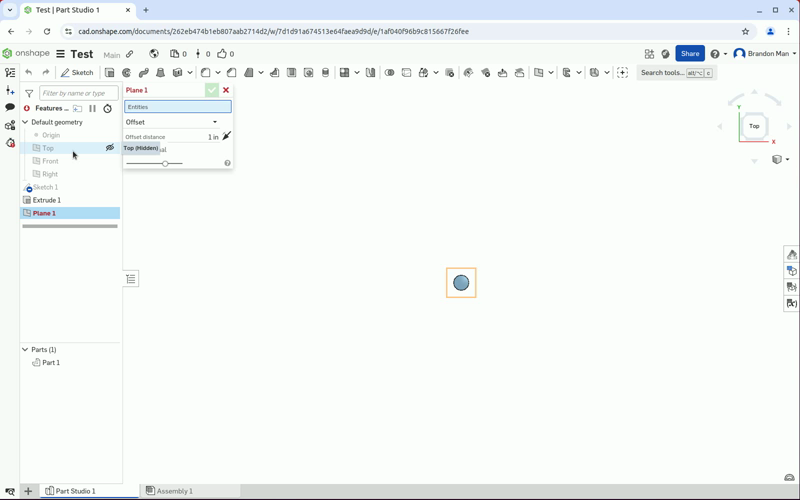
click(73, 150)
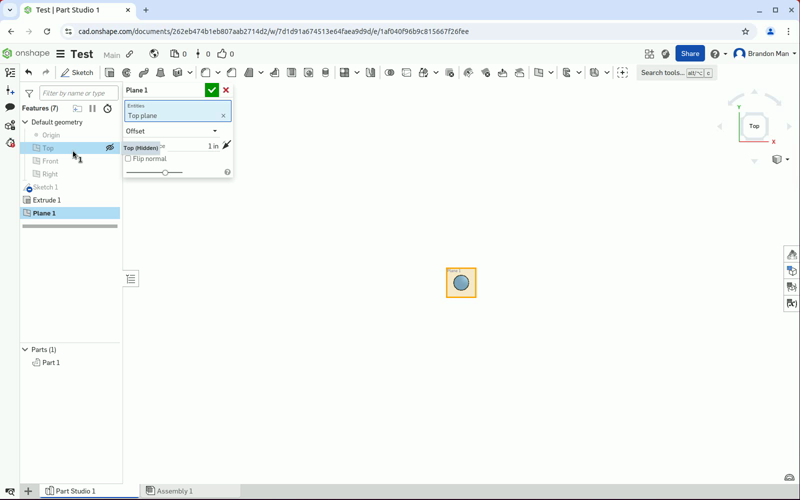
key(tab, 2)
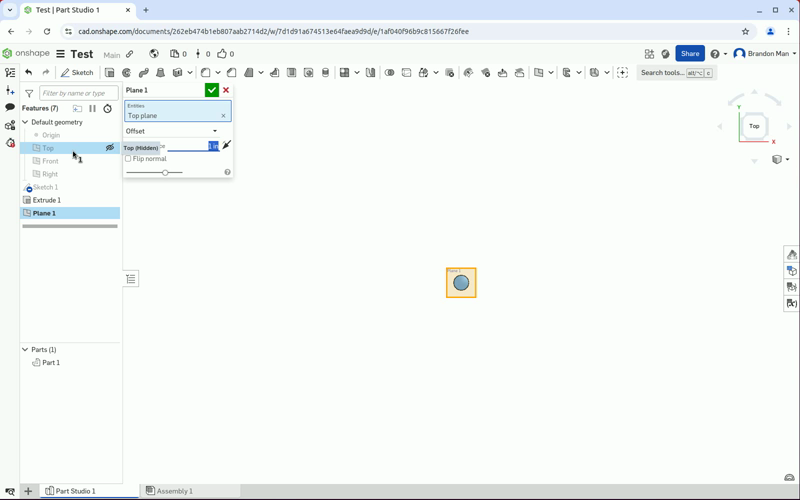
text(23.108)
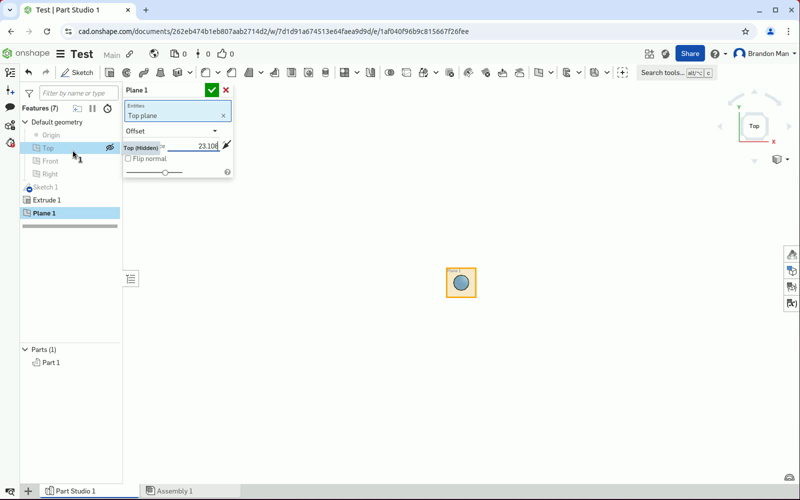
key(enter, 2)
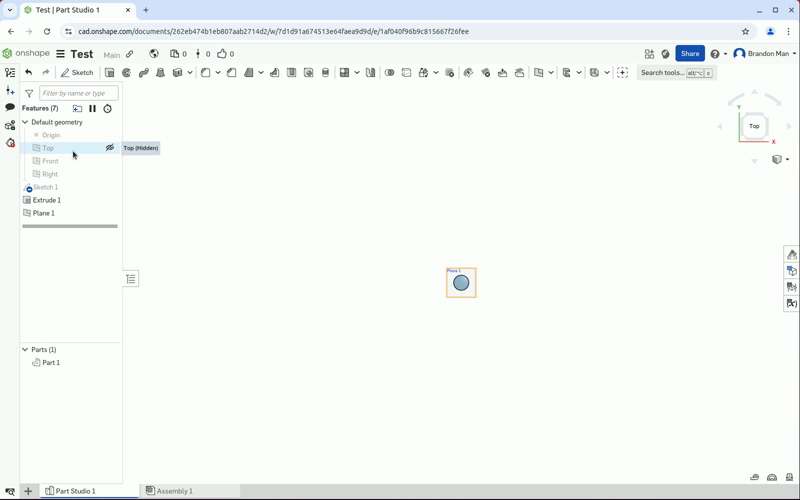
key(shift+s)
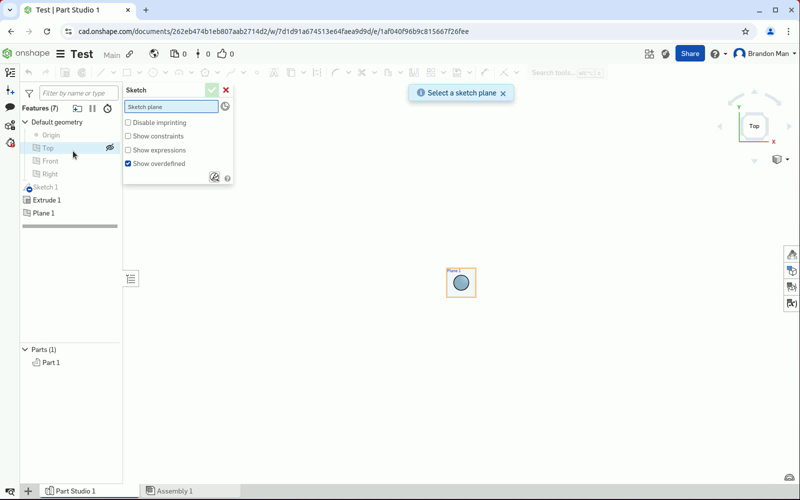
mouse_move(73, 215)
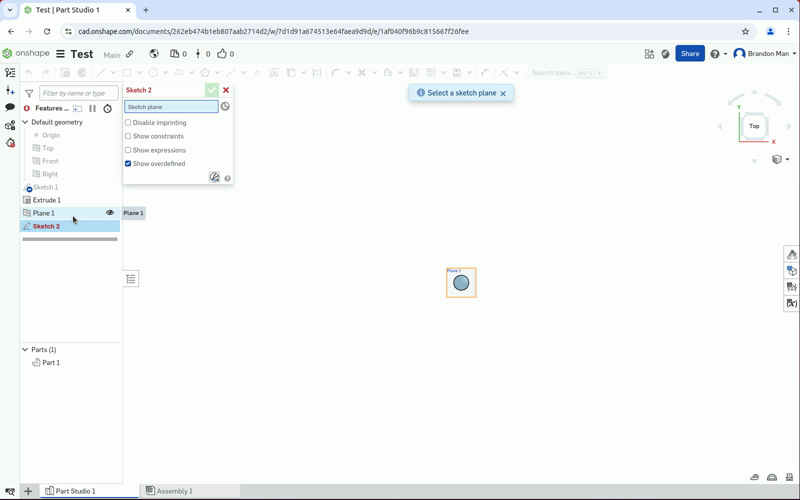
click(73, 215)
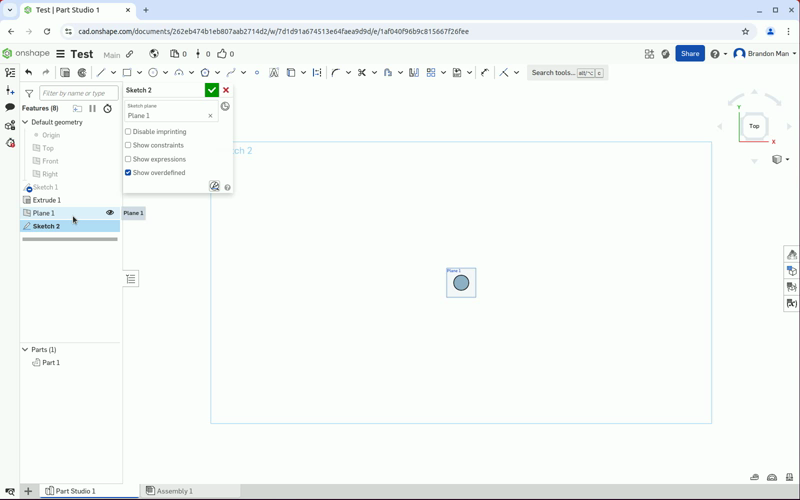
mouse_move(73, 352)
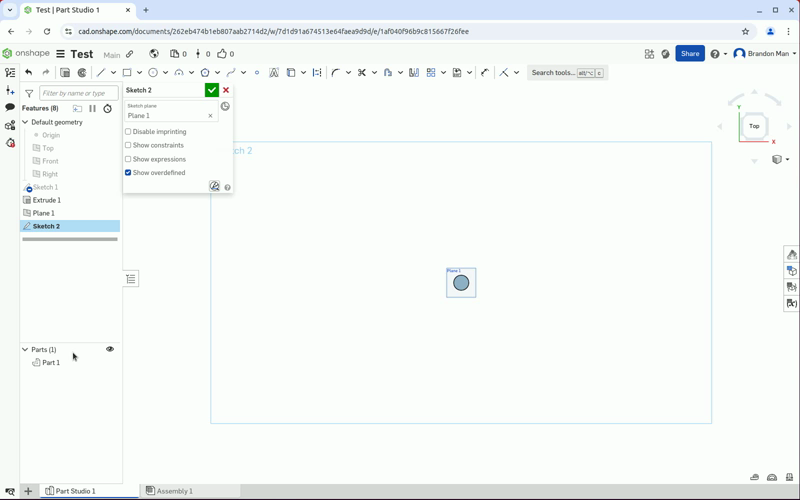
key(y)
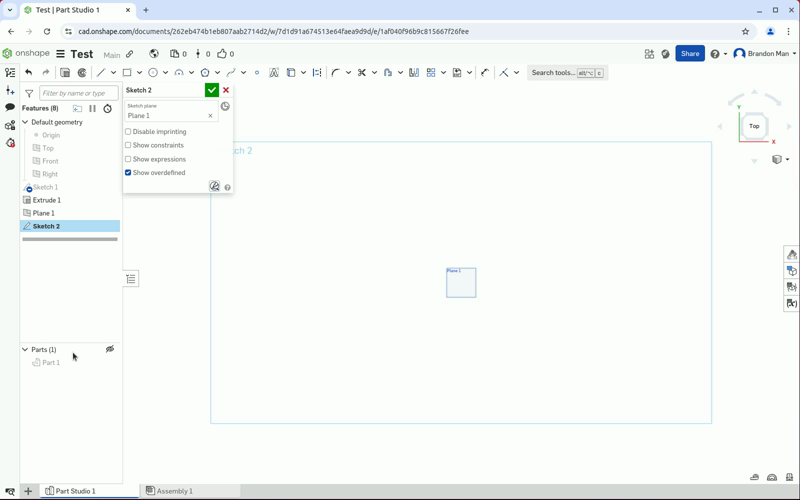
key(c)
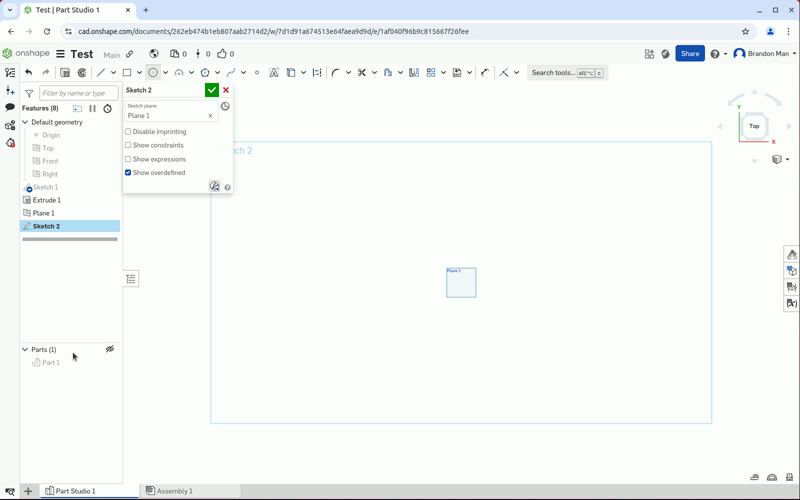
key_down(shift)
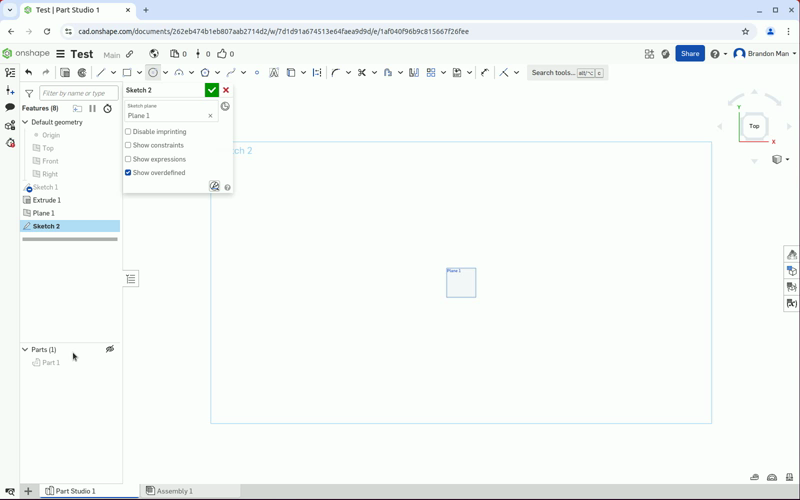
mouse_move(460, 282)
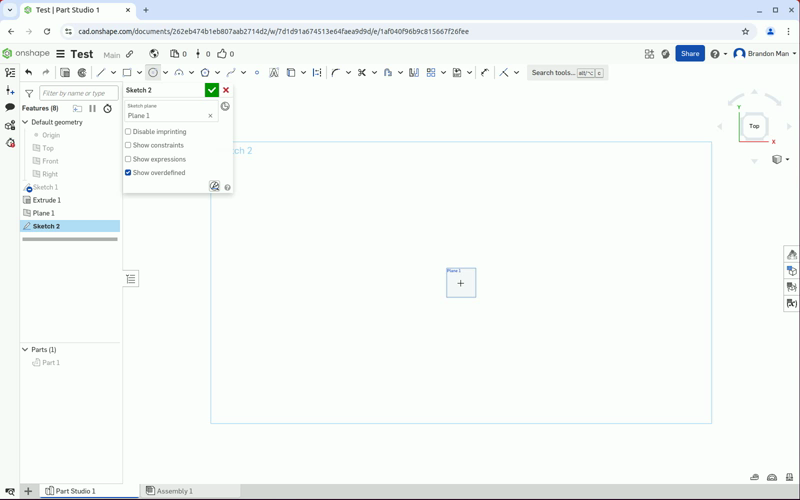
click(460, 282)
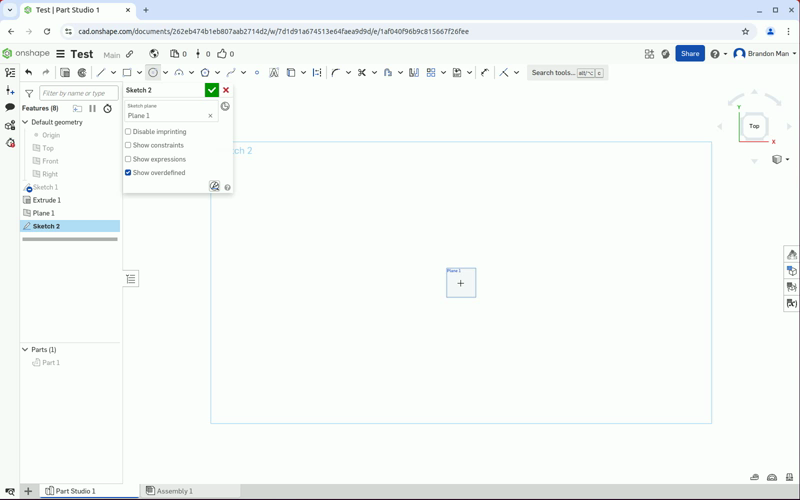
key_up(shift)
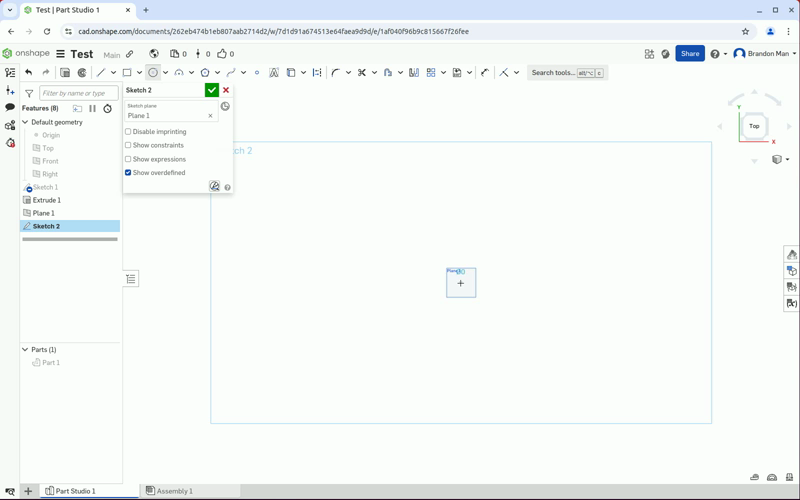
mouse_move(461, 282)
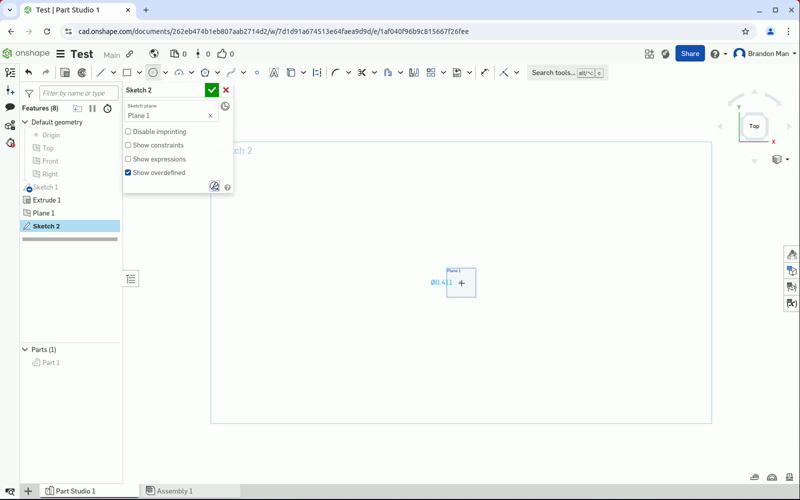
scroll(6)
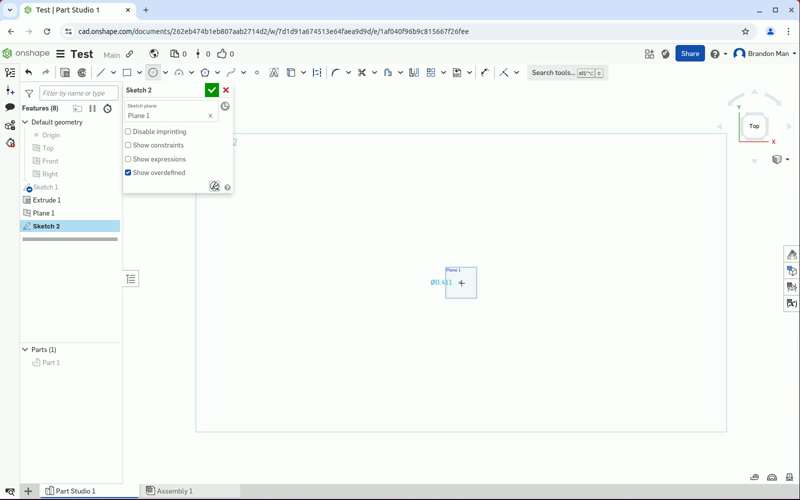
scroll(6)
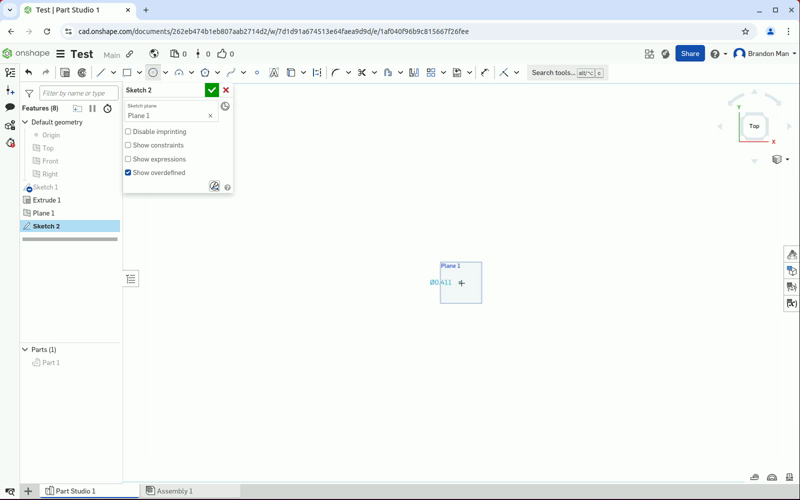
scroll(6)
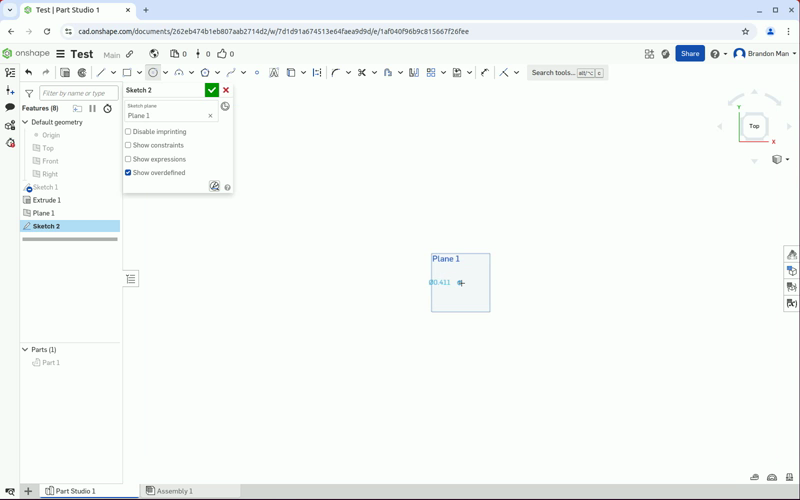
scroll(6)
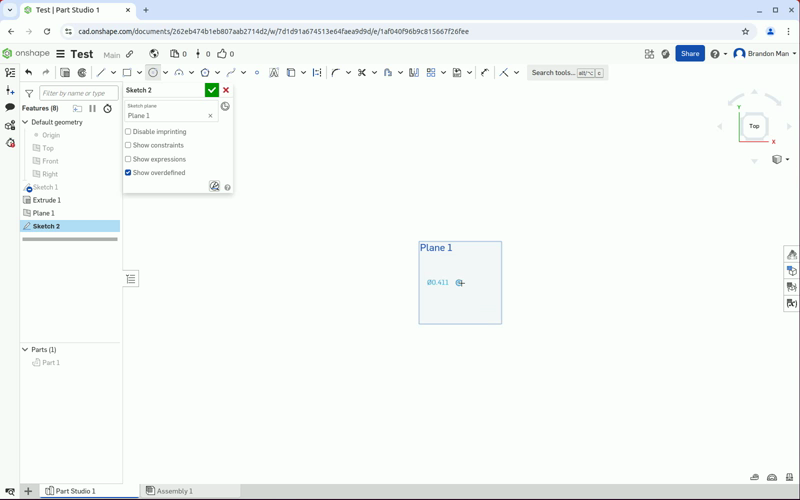
scroll(6)
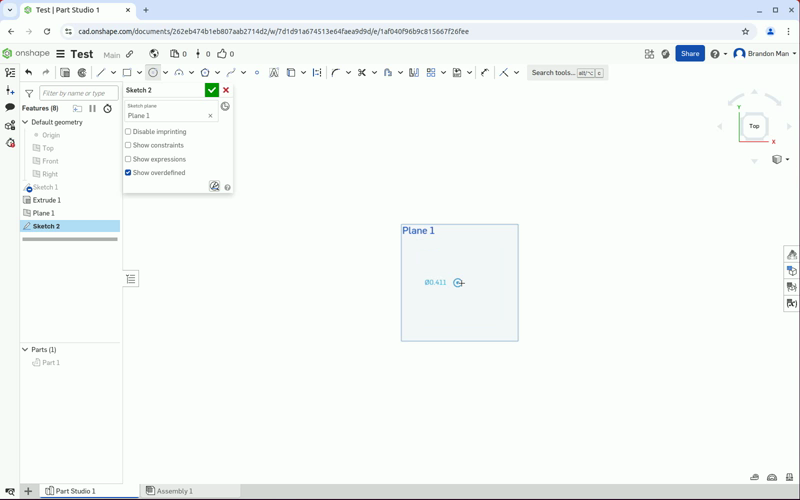
scroll(6)
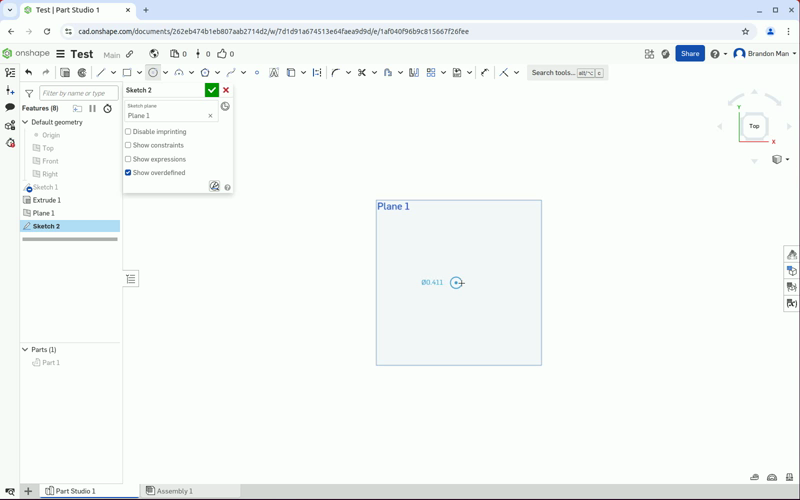
scroll(6)
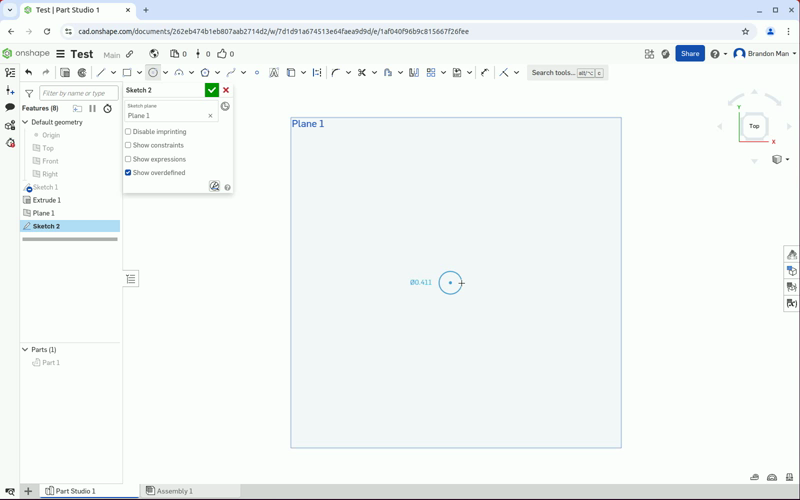
click(461, 282)
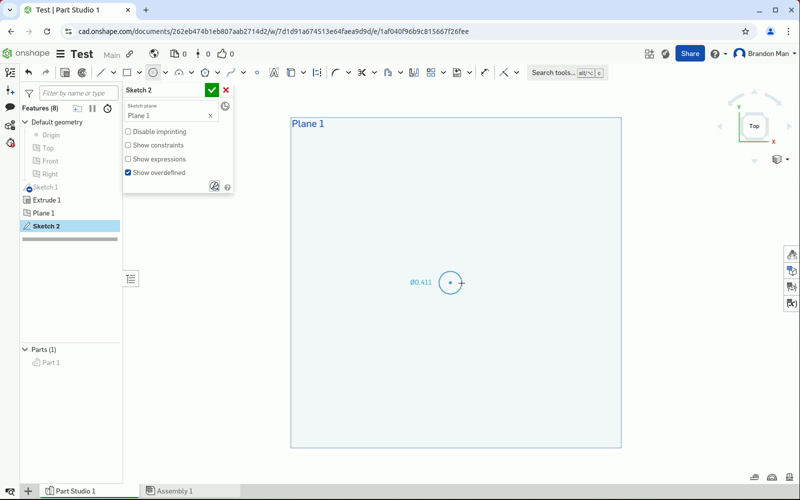
scroll(-6)
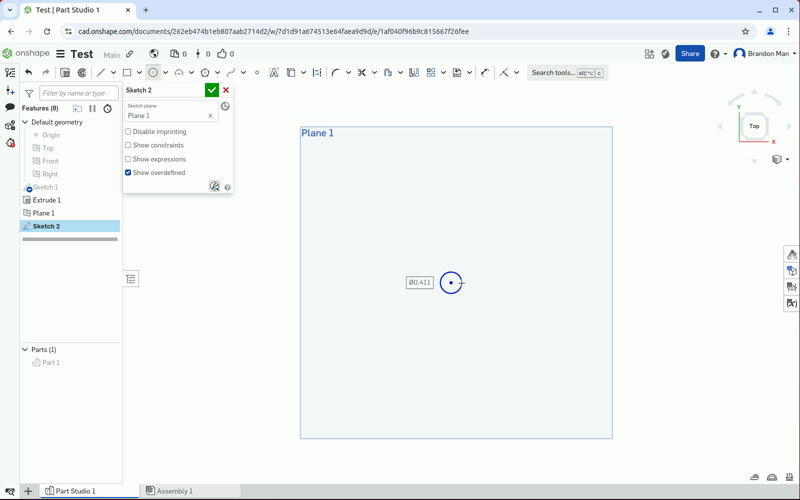
scroll(-6)
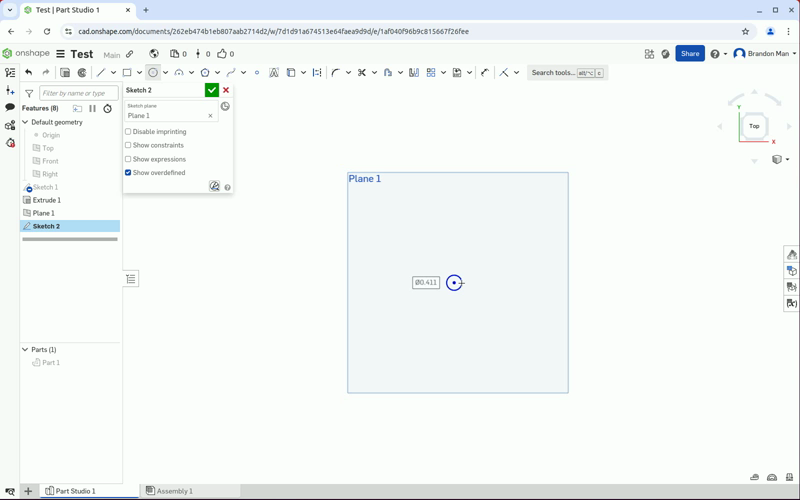
scroll(-6)
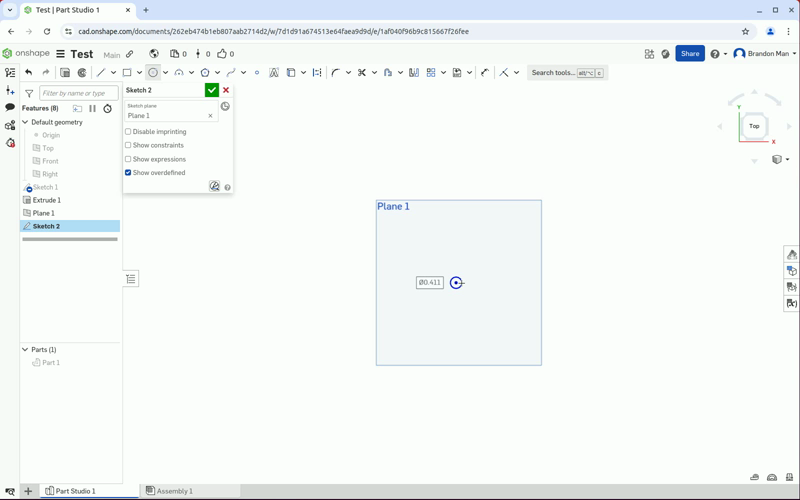
scroll(-6)
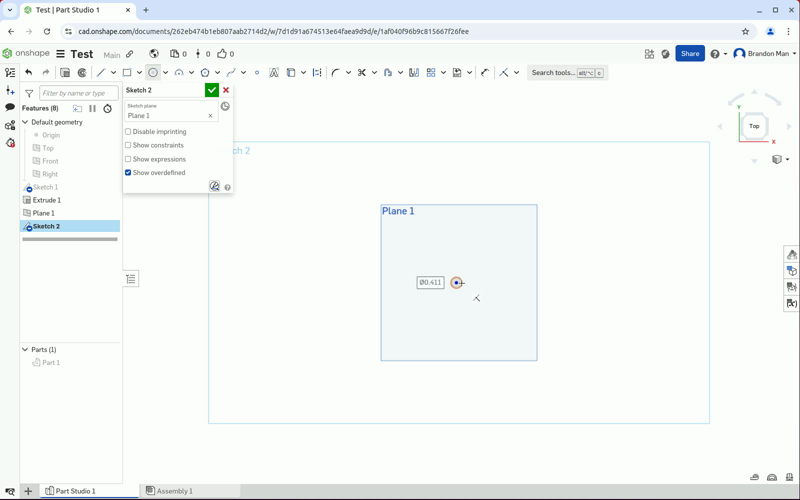
scroll(-6)
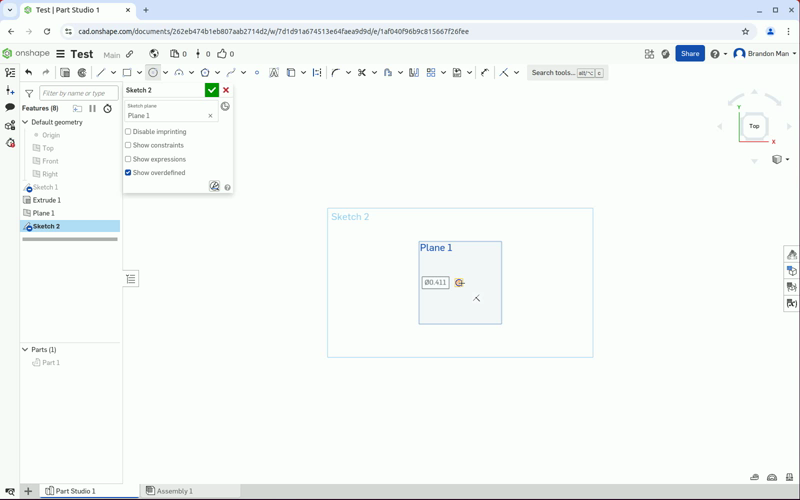
scroll(-6)
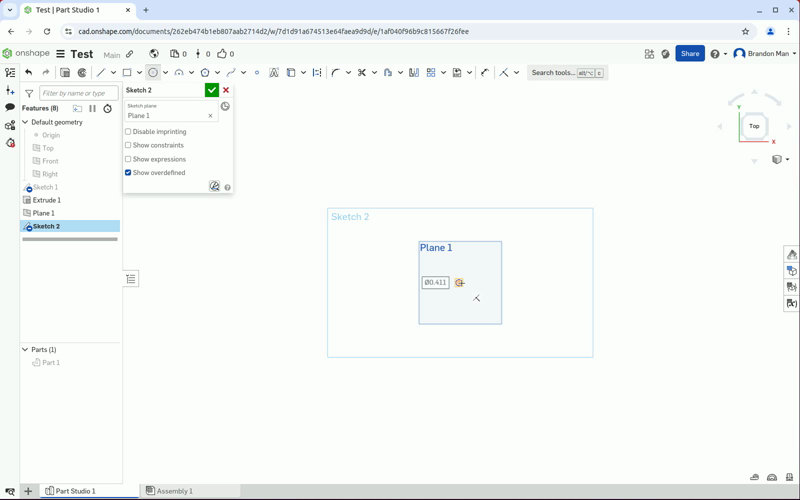
scroll(-6)
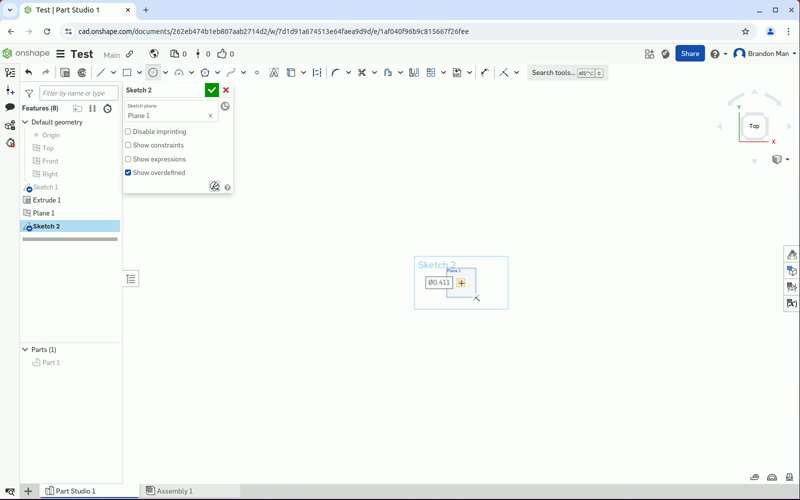
key(esc)
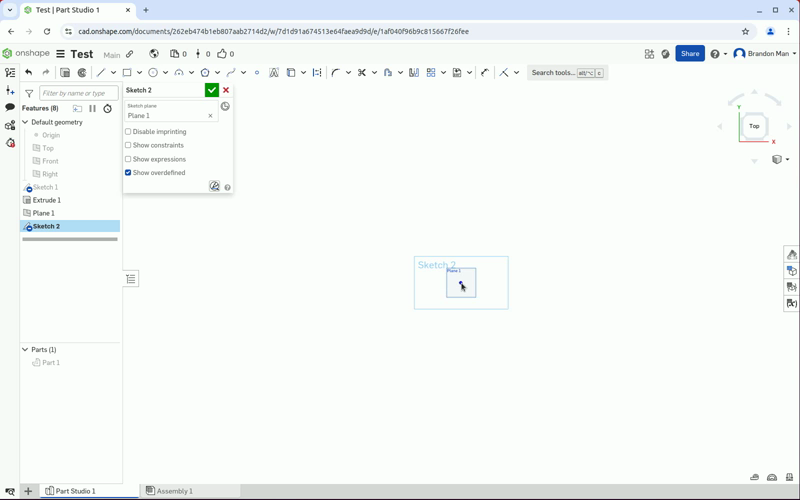
mouse_move(461, 282)
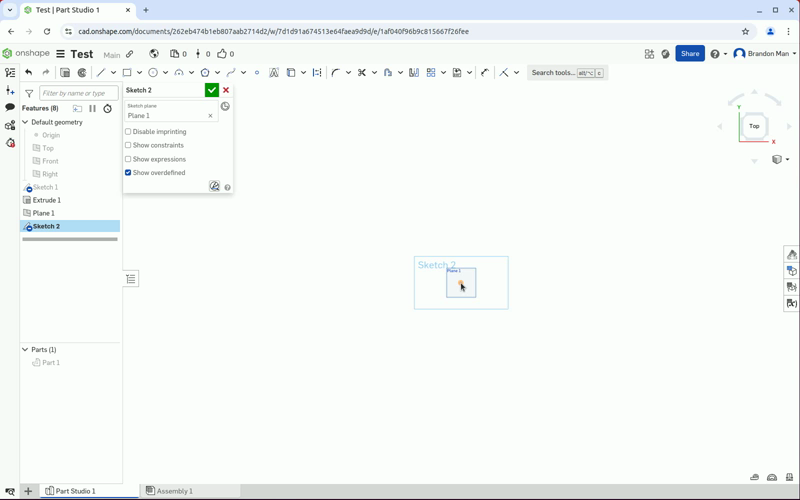
scroll(6)
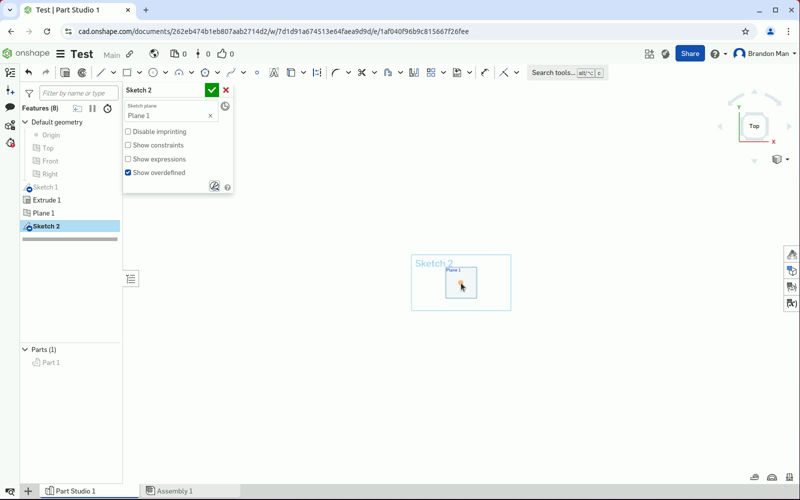
scroll(6)
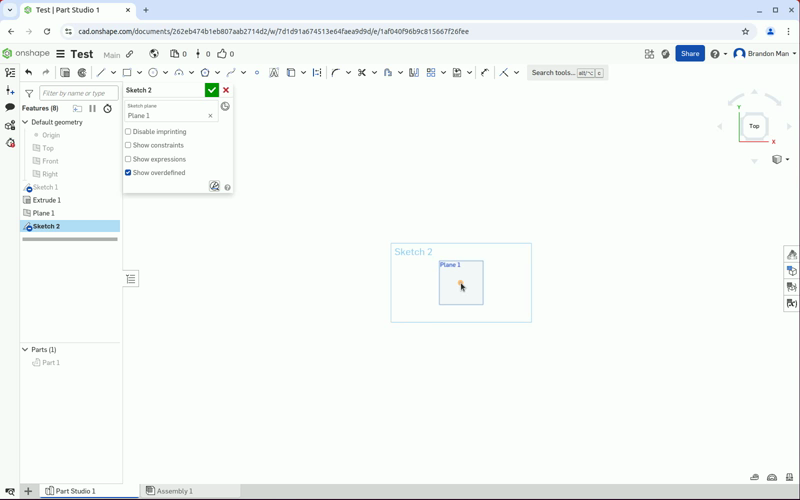
scroll(6)
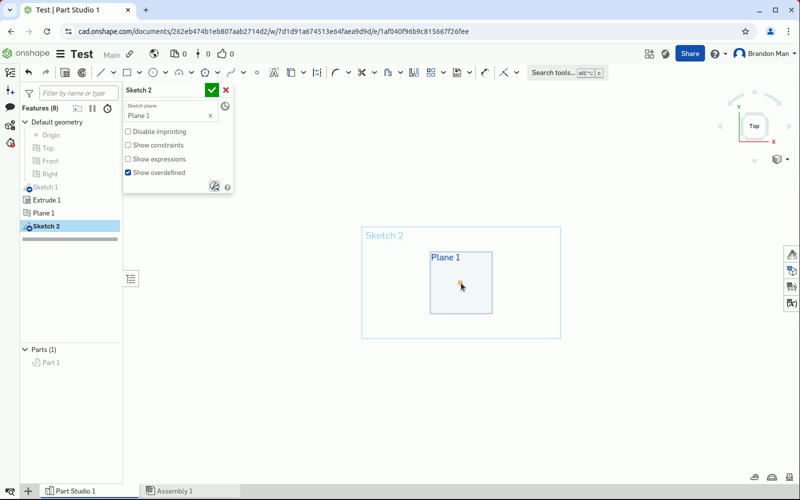
scroll(6)
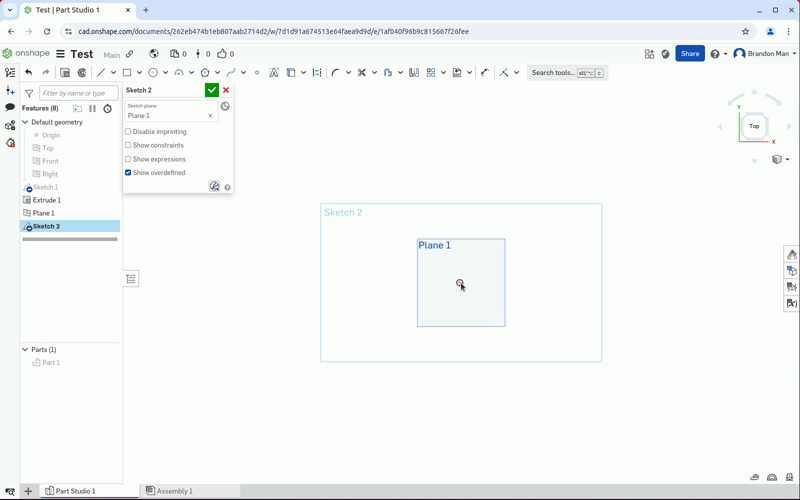
scroll(6)
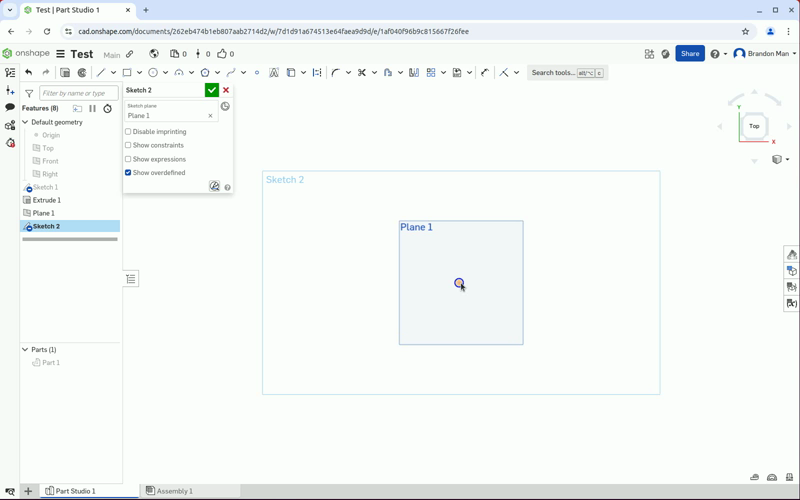
scroll(6)
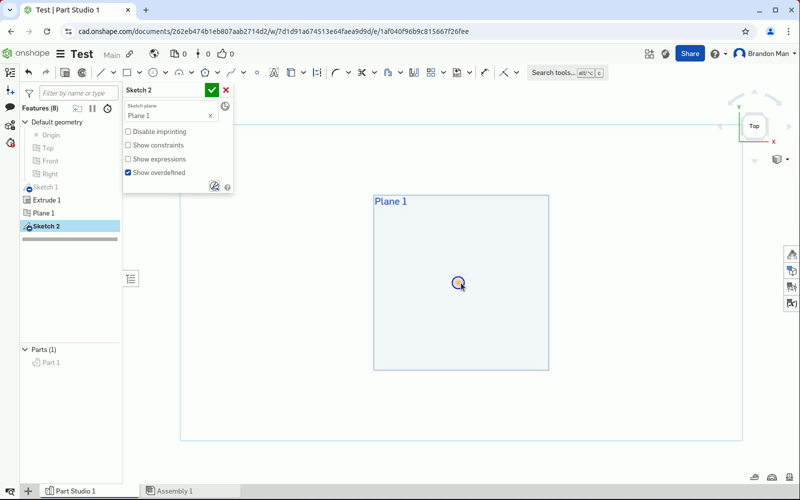
scroll(6)
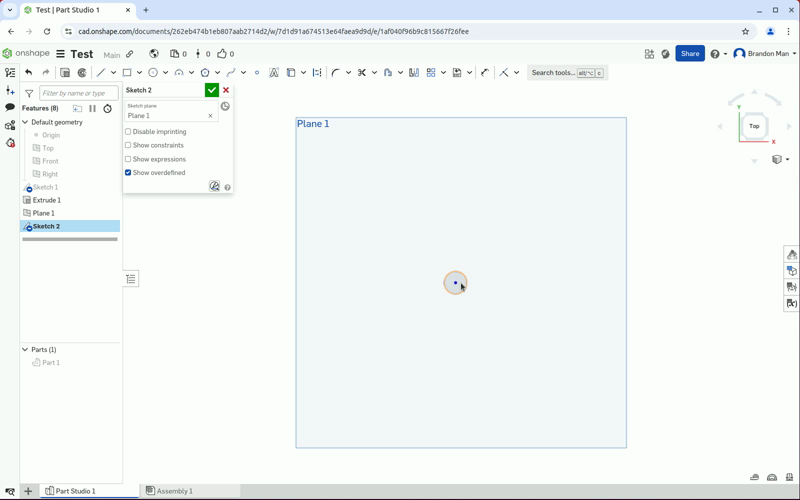
click(461, 282)
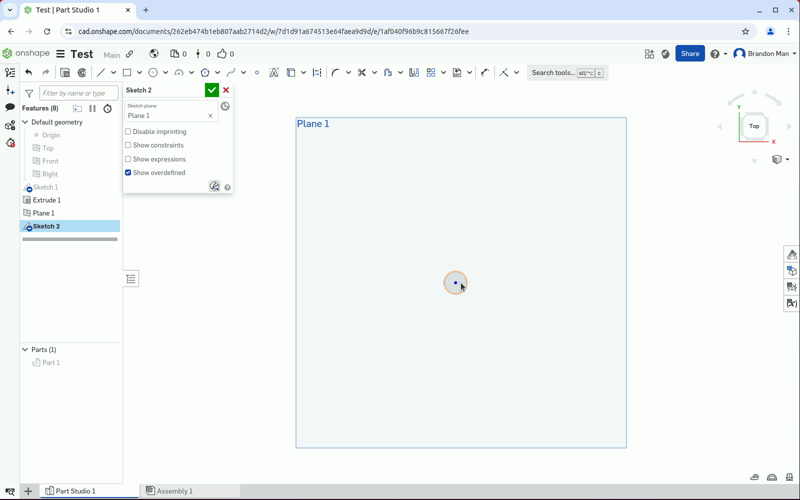
scroll(-6)
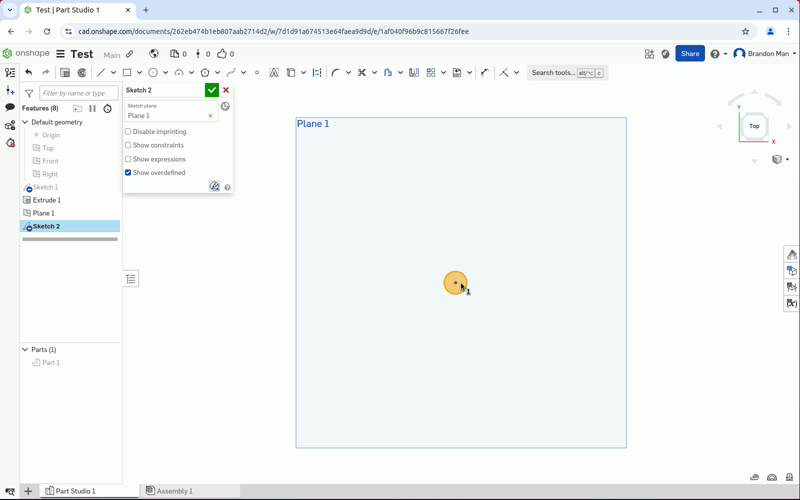
scroll(-6)
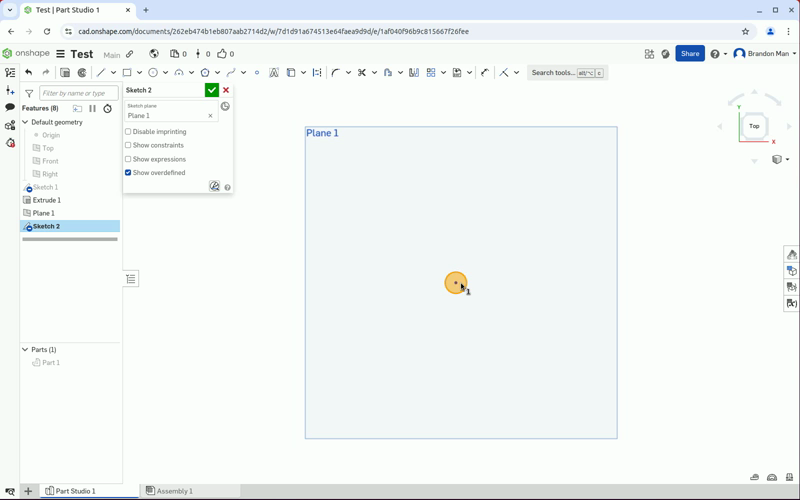
scroll(-6)
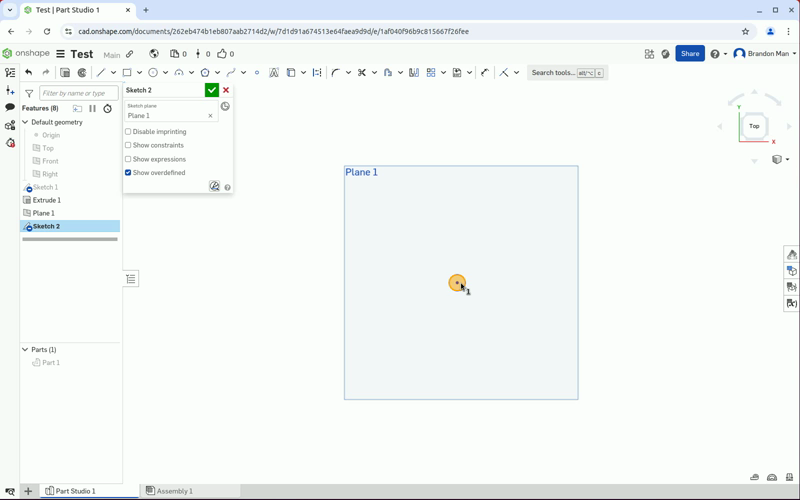
scroll(-6)
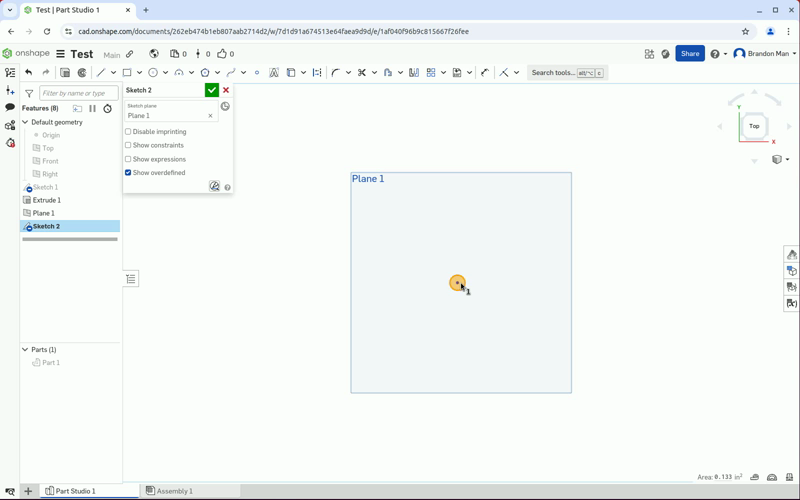
scroll(-6)
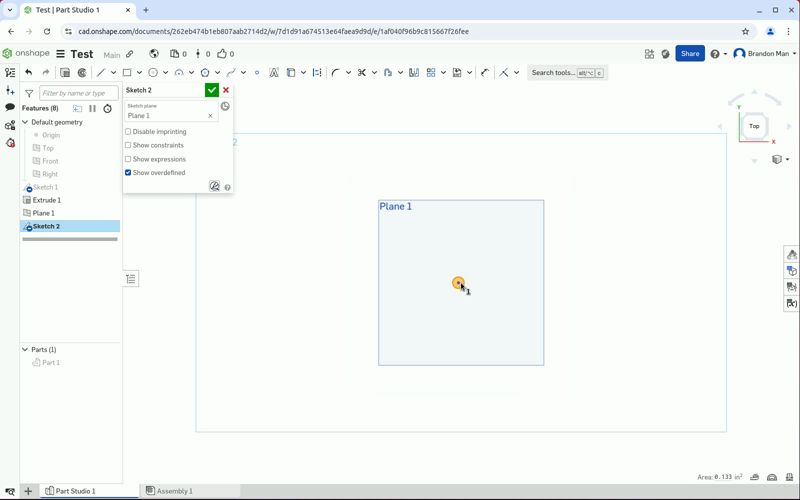
scroll(-6)
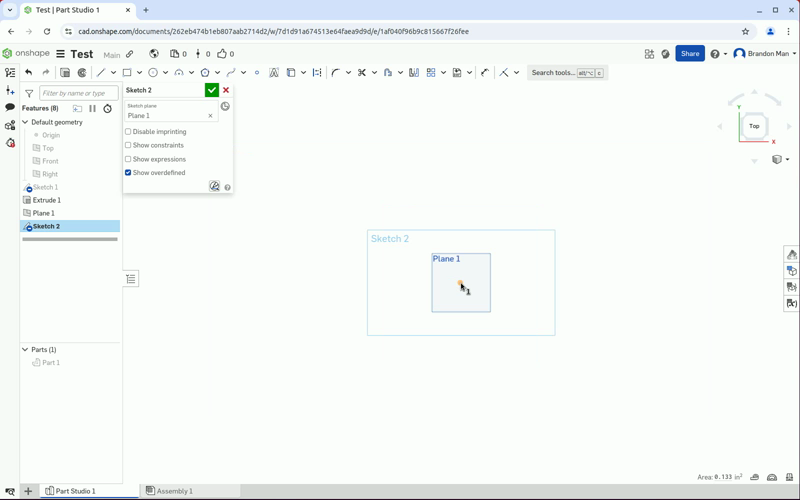
scroll(-6)
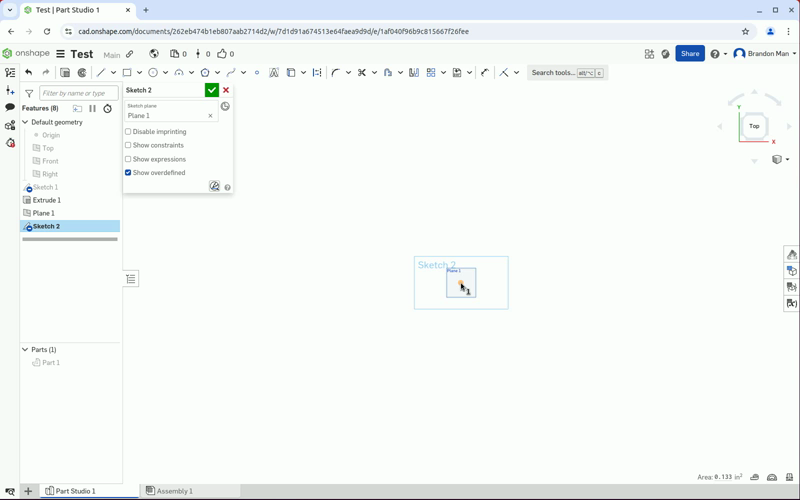
mouse_move(73, 352)
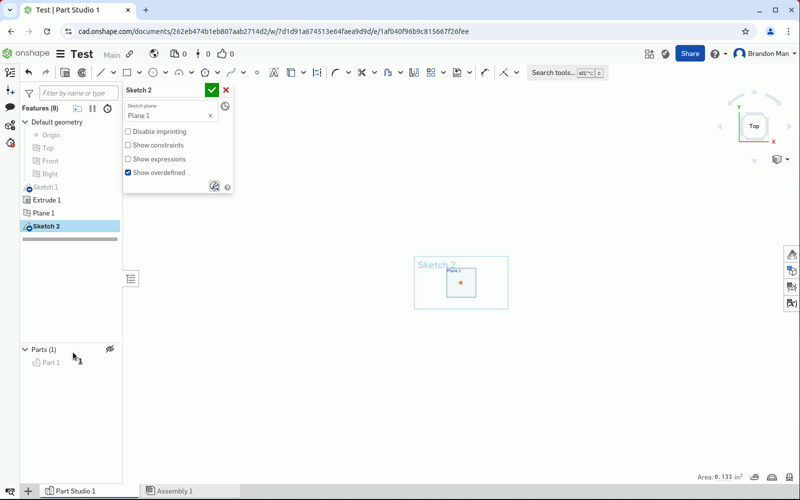
key(shift+y)
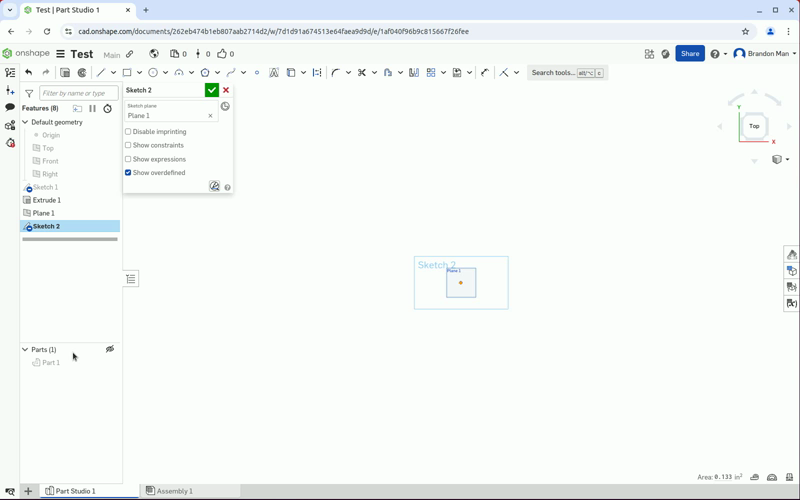
key(shift+e)
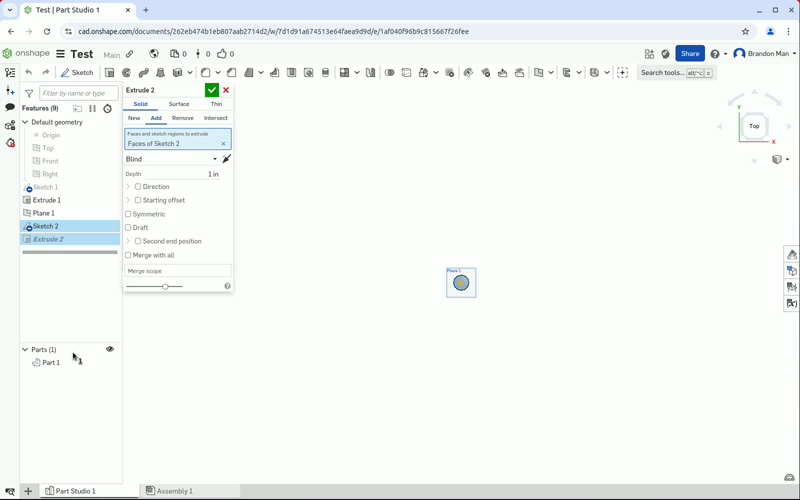
mouse_move(143, 106)
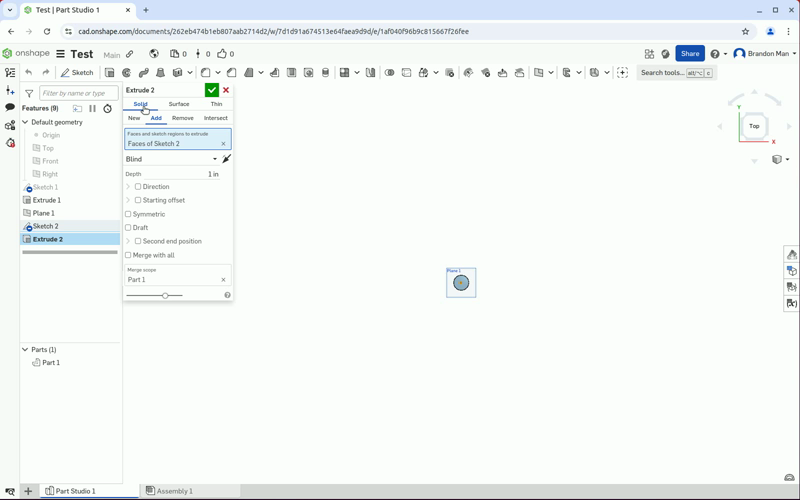
click(143, 106)
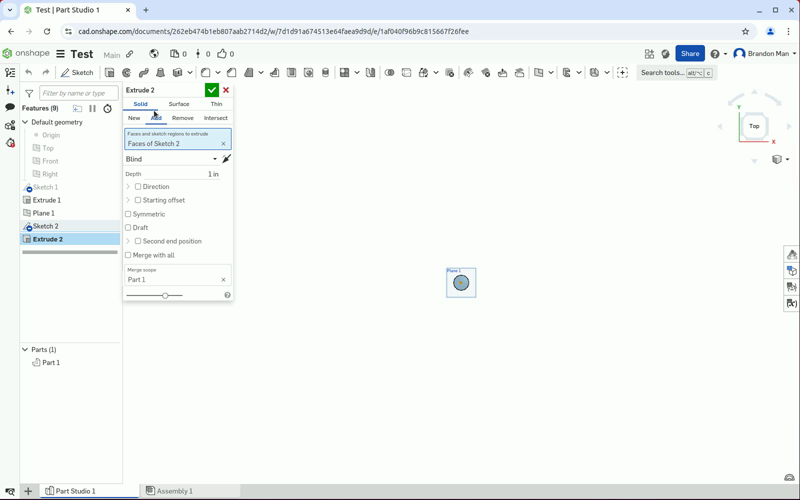
mouse_move(186, 120)
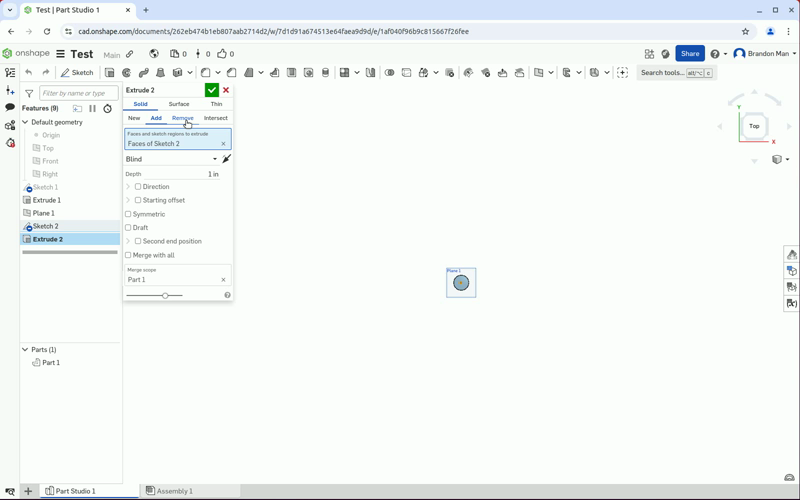
click(186, 120)
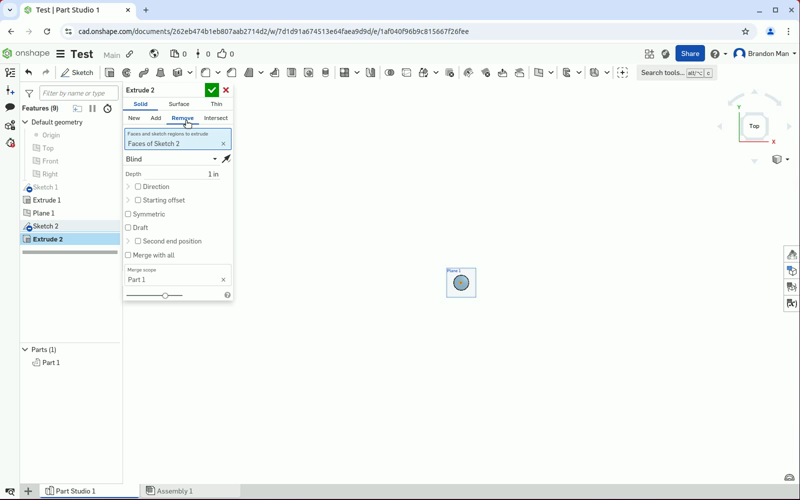
key(tab, 4)
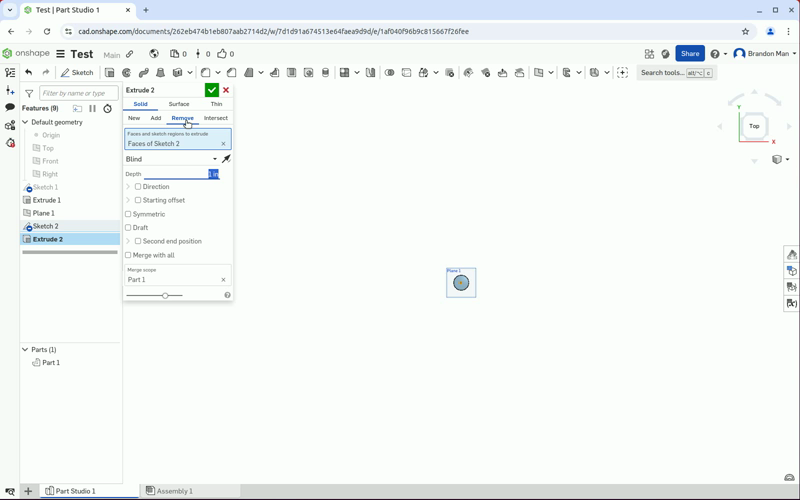
text(3.851)
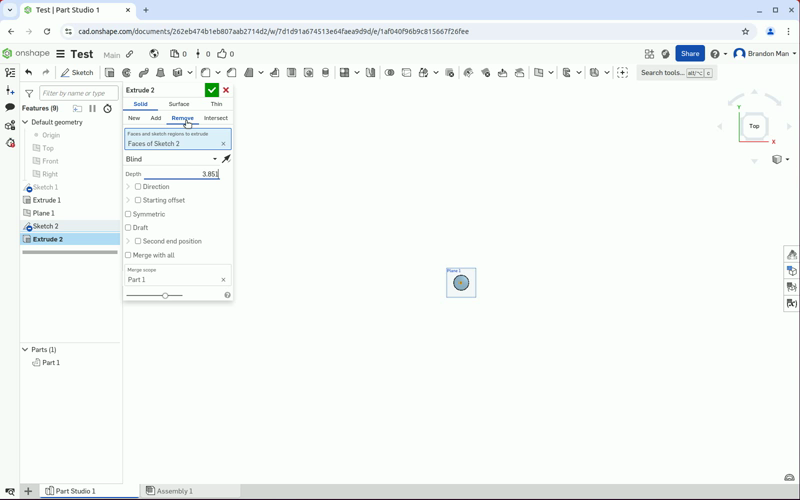
key(tab, 6)
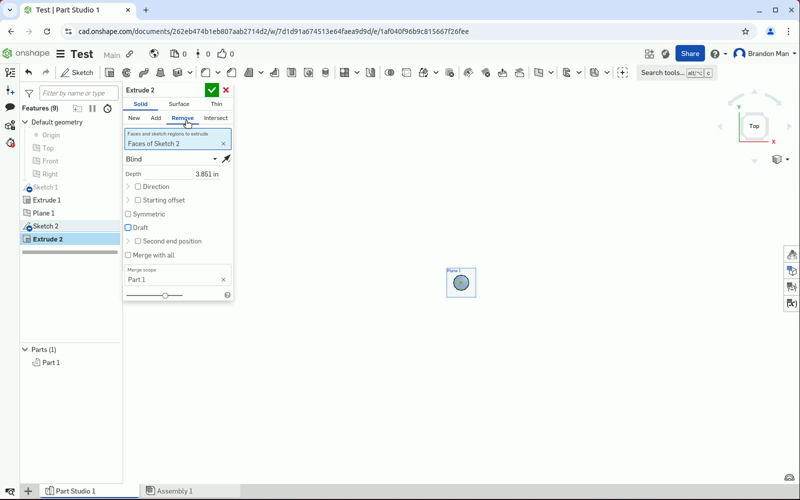
key(space)
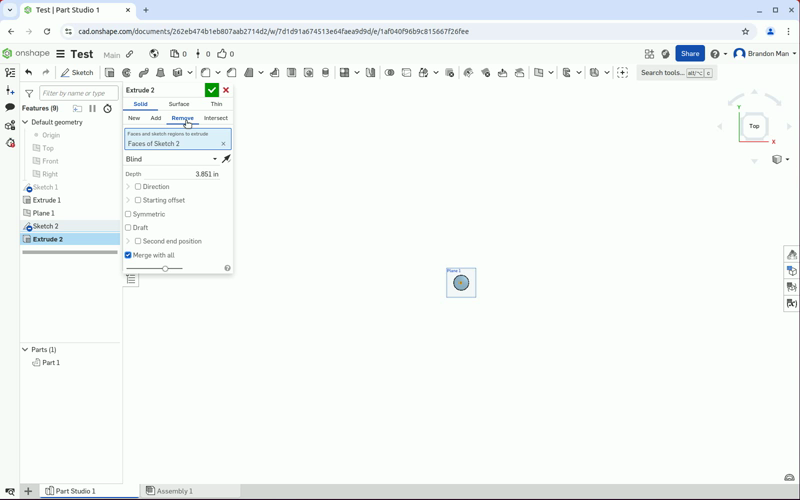
key(enter)
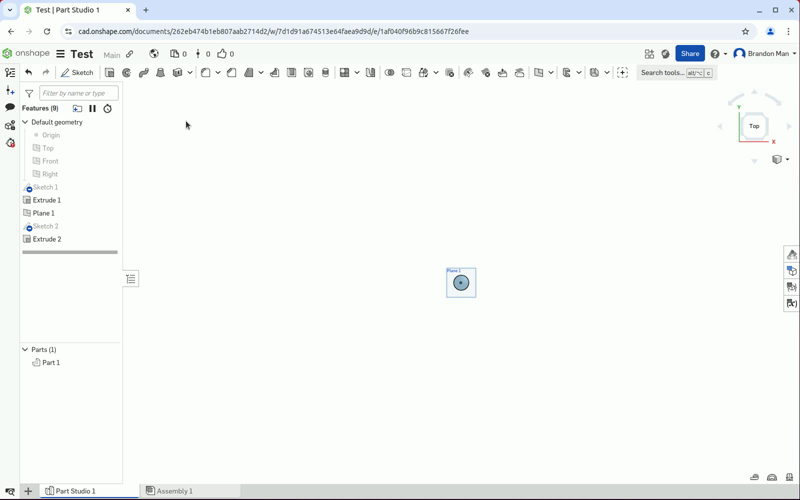
key(shift+h)
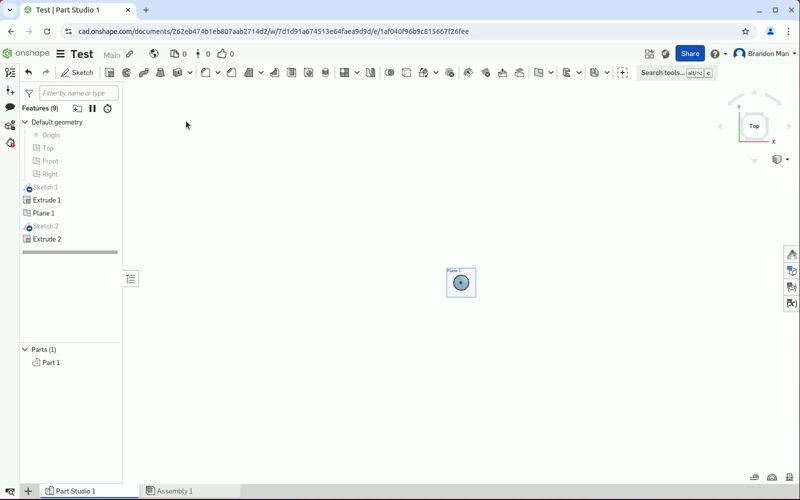
key(shift+h)
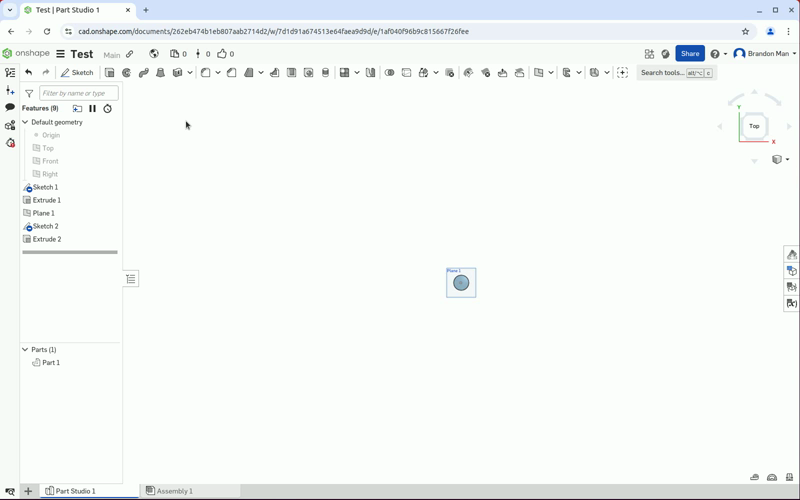
key(shift+7)
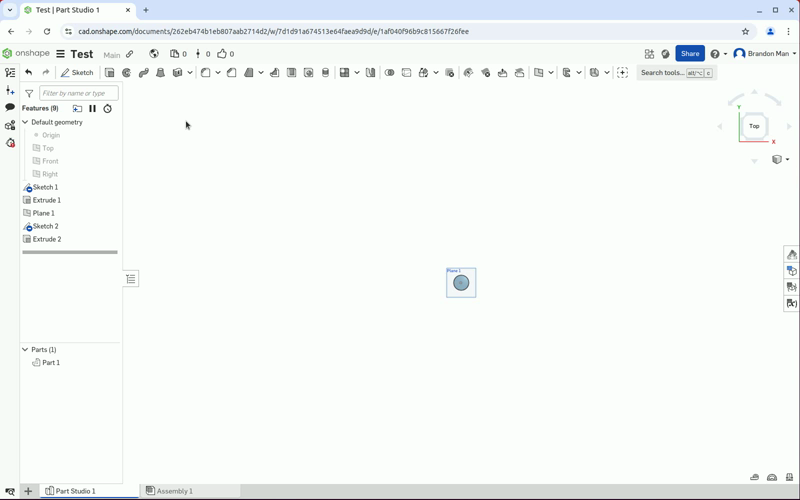
key(up, 3)
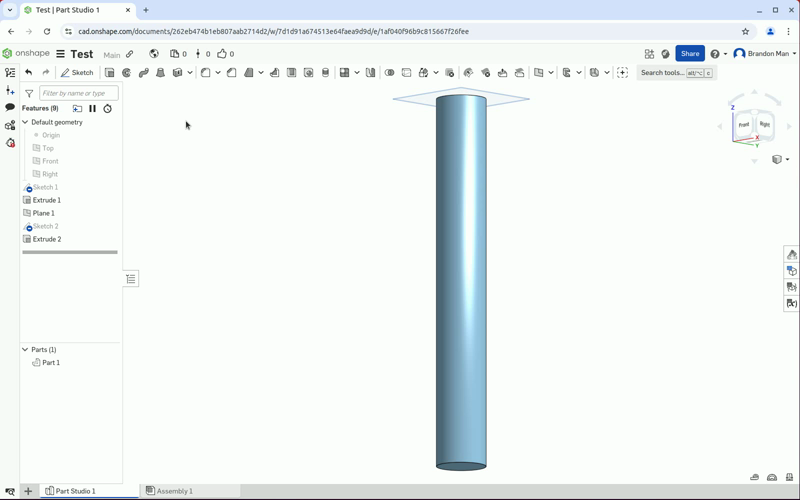
key(left, 3)
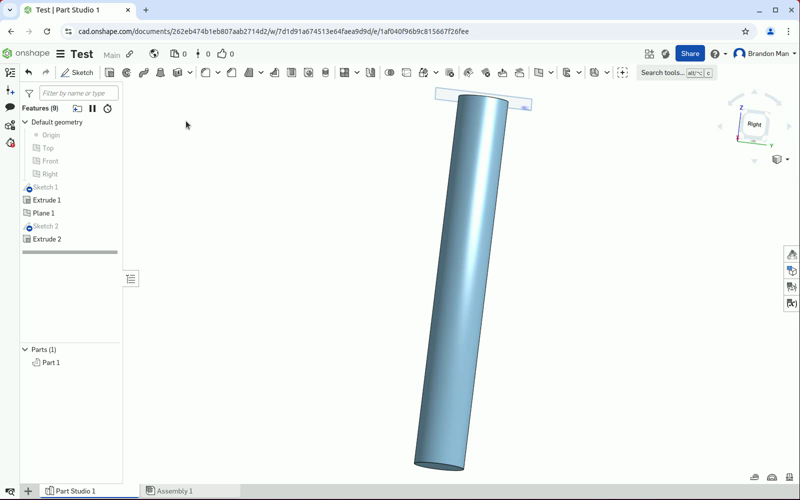
key(right, 3)
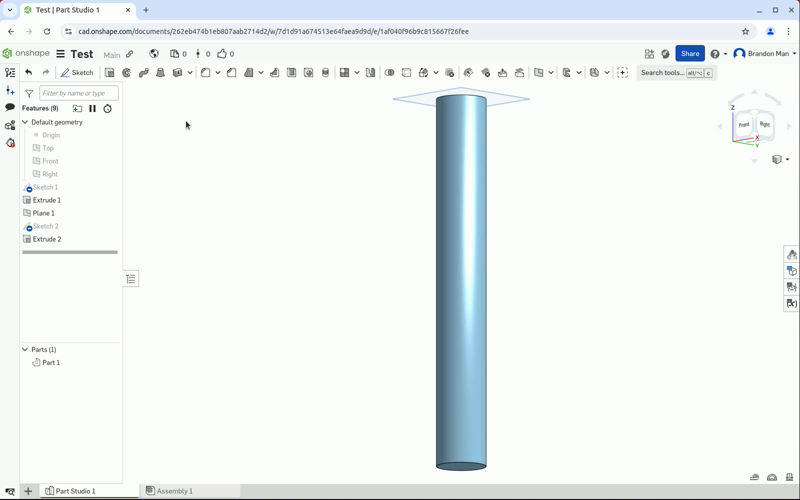
key(down, 3)
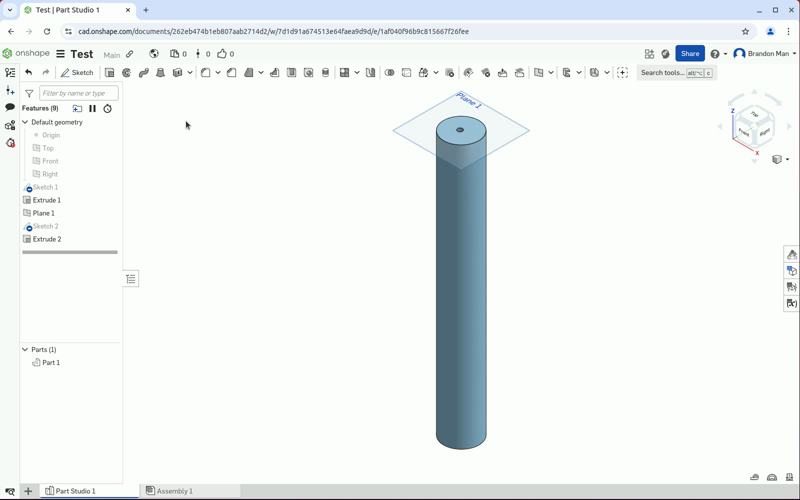
mouse_move(73, 189)
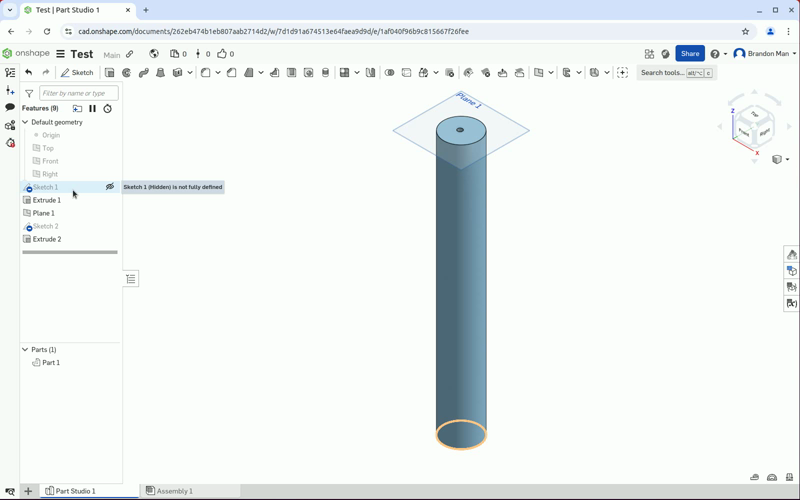
click(73, 189)